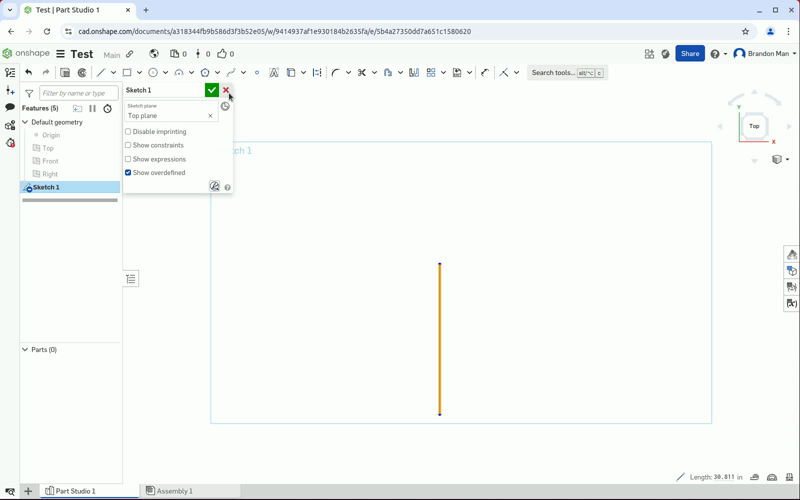
key(shift+h)
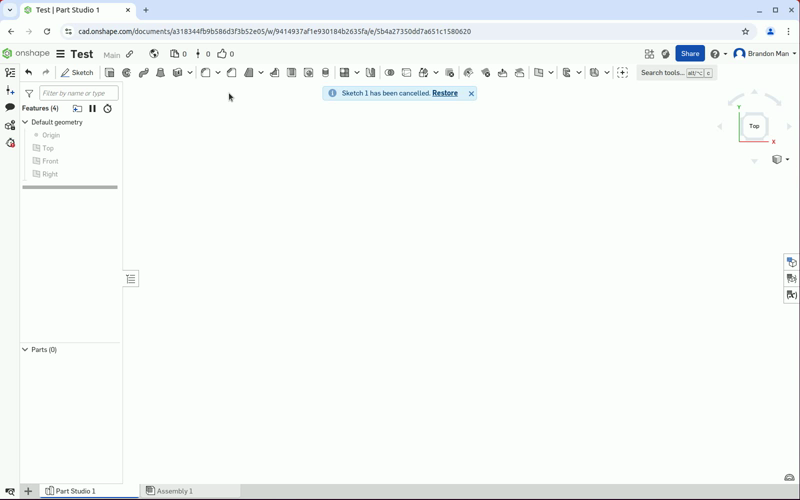
mouse_move(73, 352)
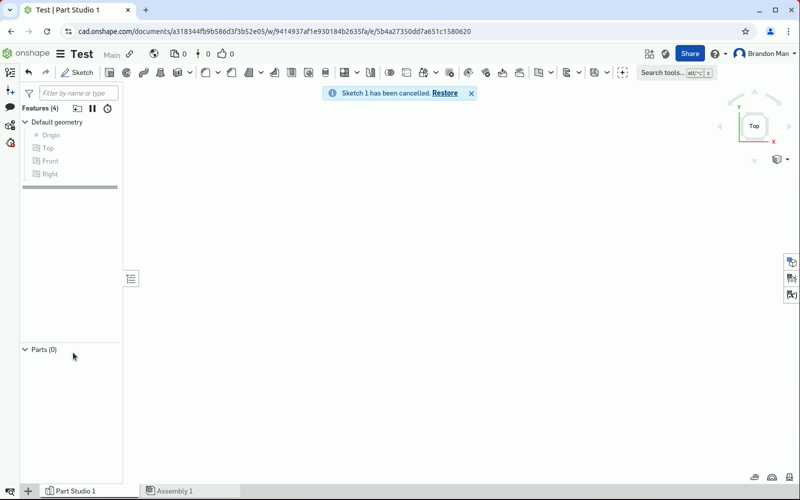
key(y)
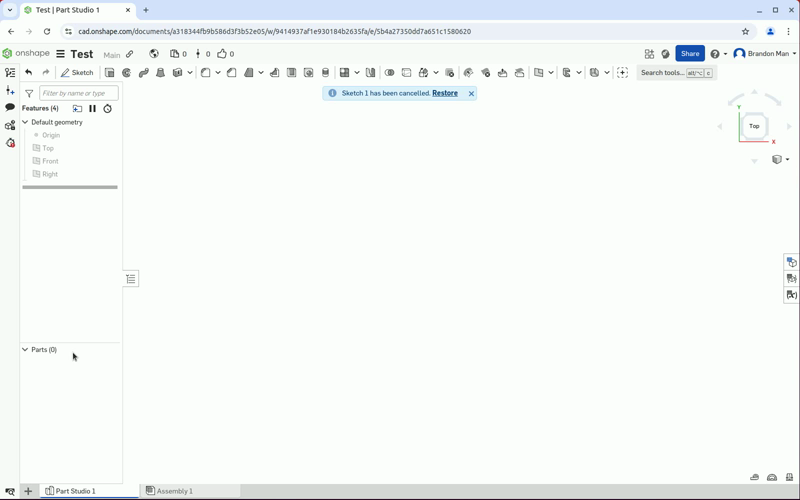
key(shift+p)
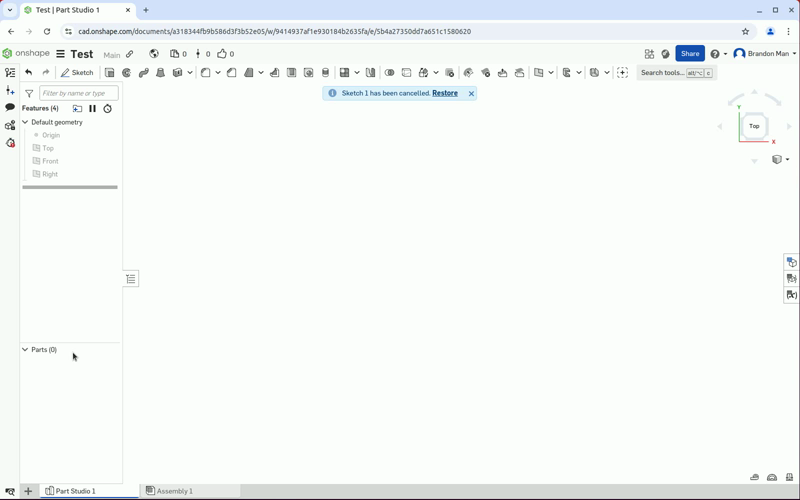
key(space)
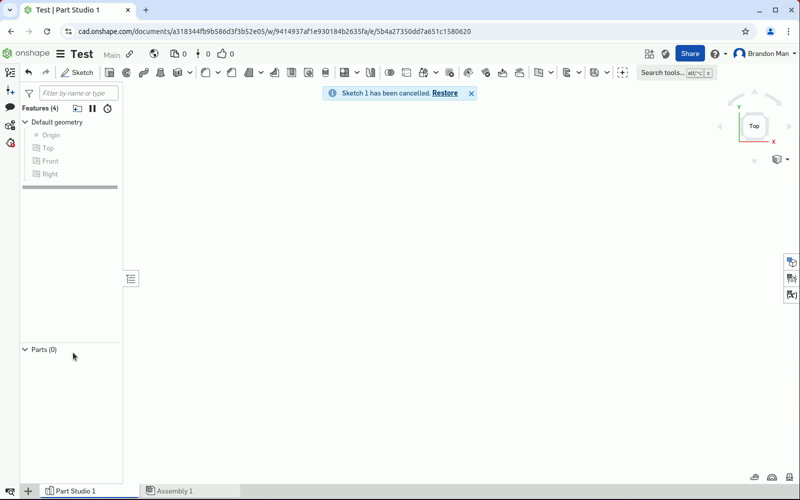
key_down(shift)
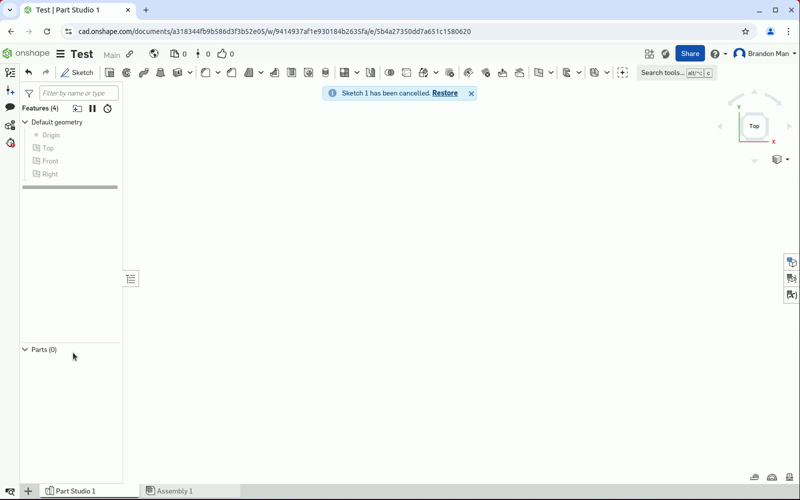
key(up)
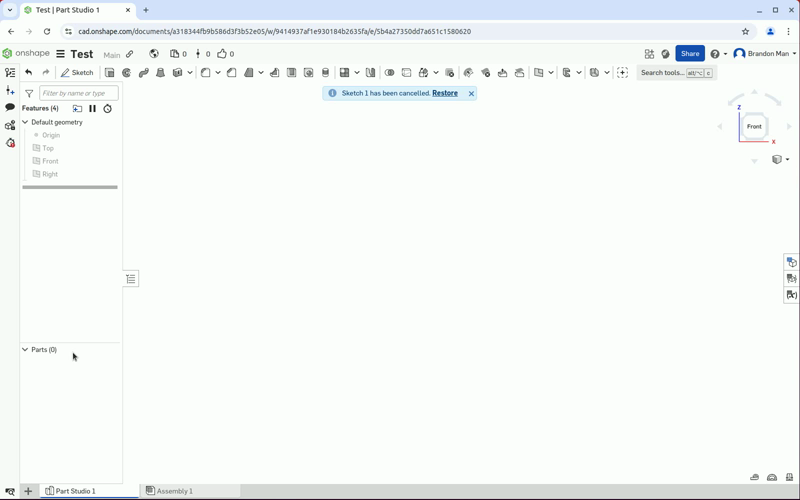
key_up(shift)
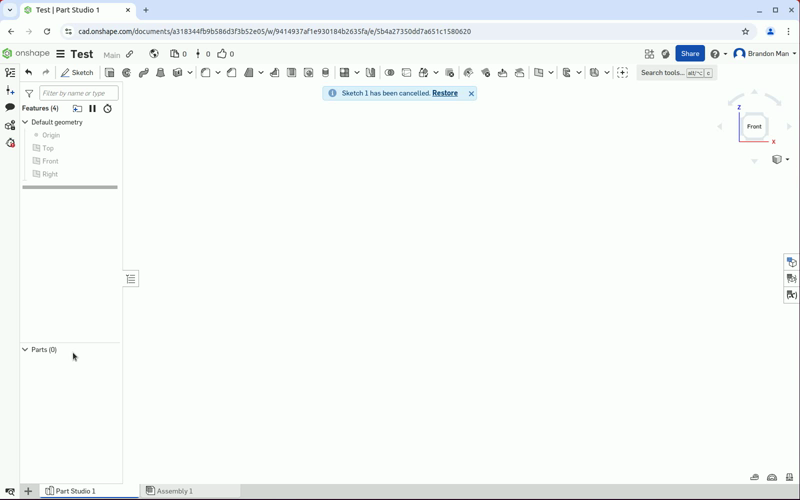
mouse_move(73, 352)
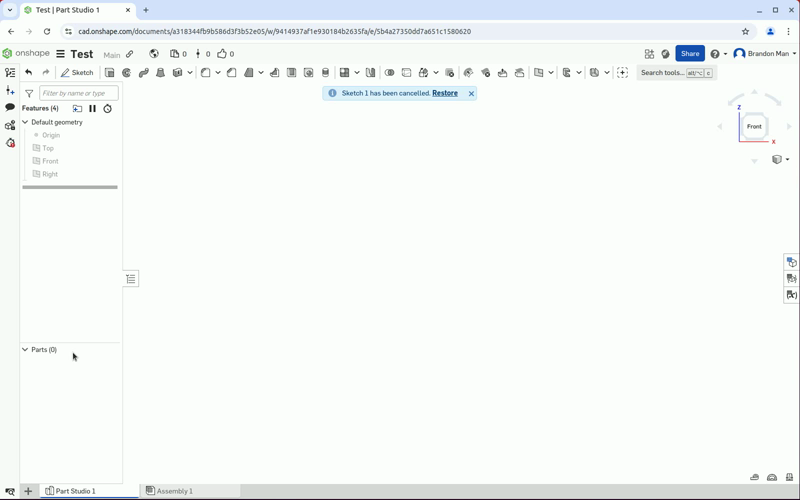
key(shift+y)
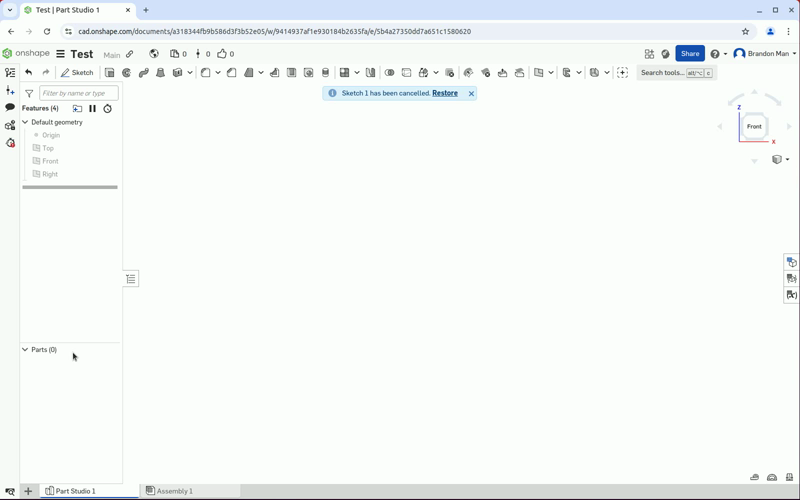
key(shift+s)
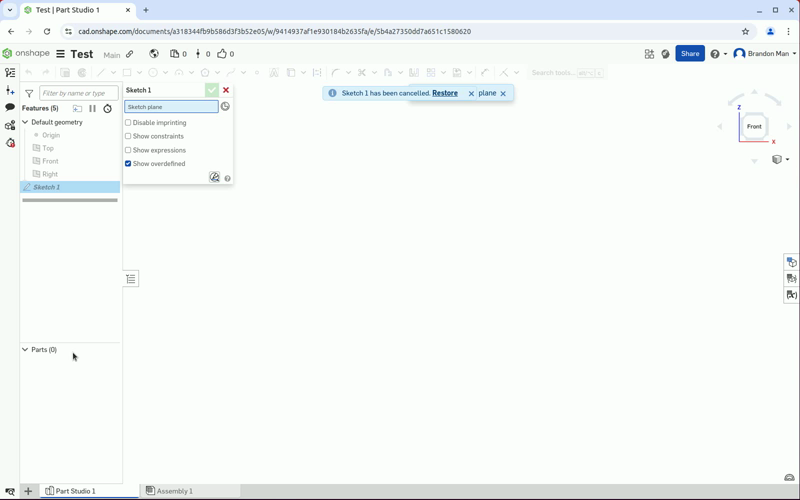
mouse_move(73, 163)
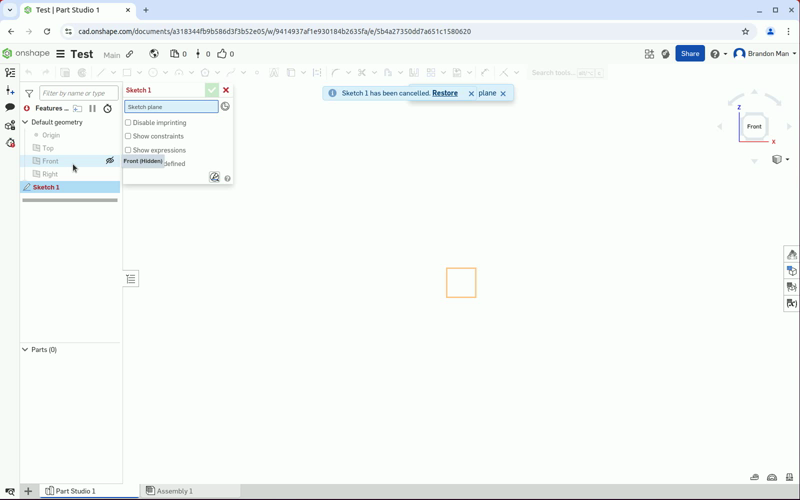
click(73, 163)
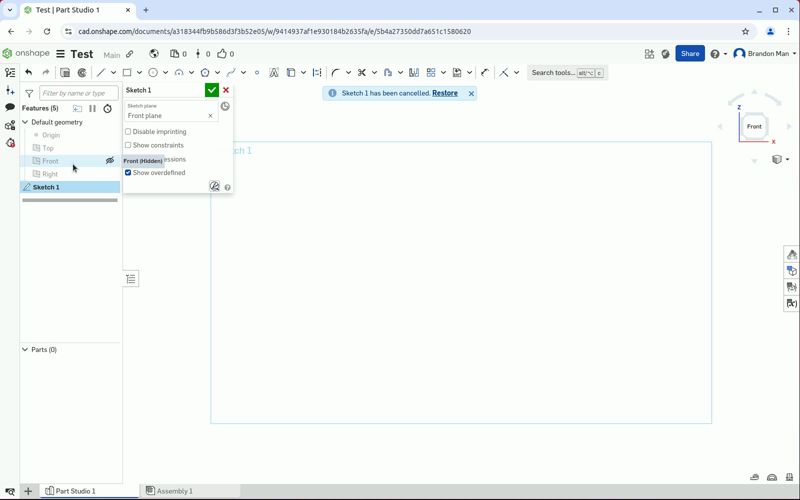
mouse_move(73, 352)
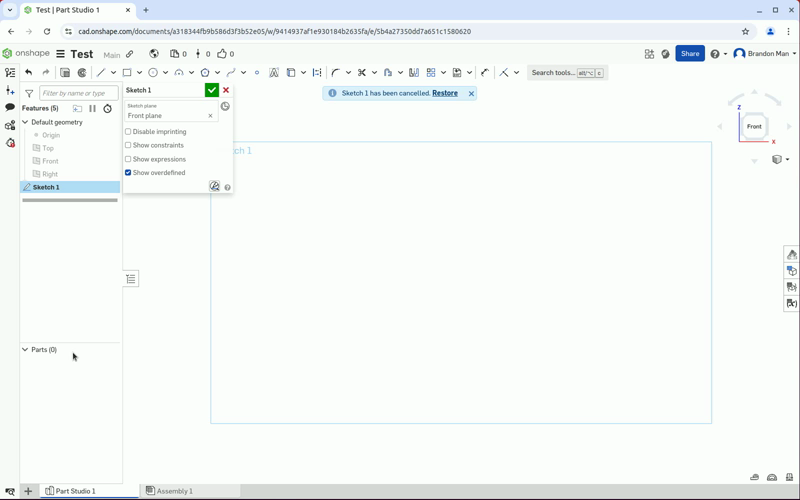
key(y)
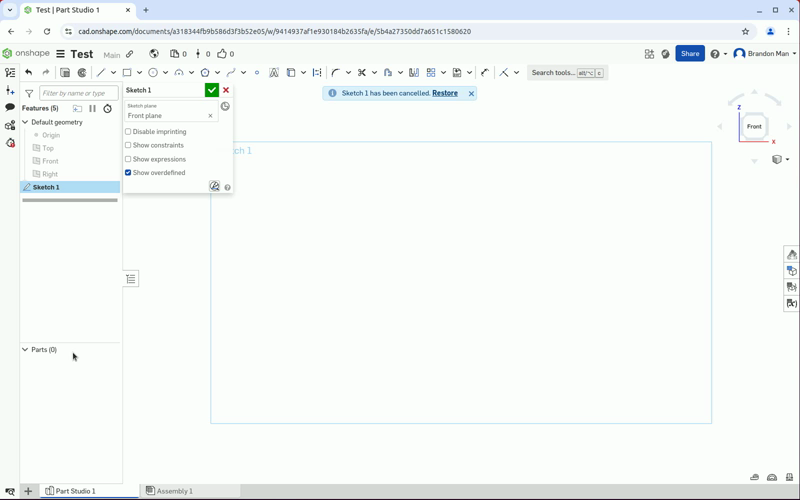
key(l)
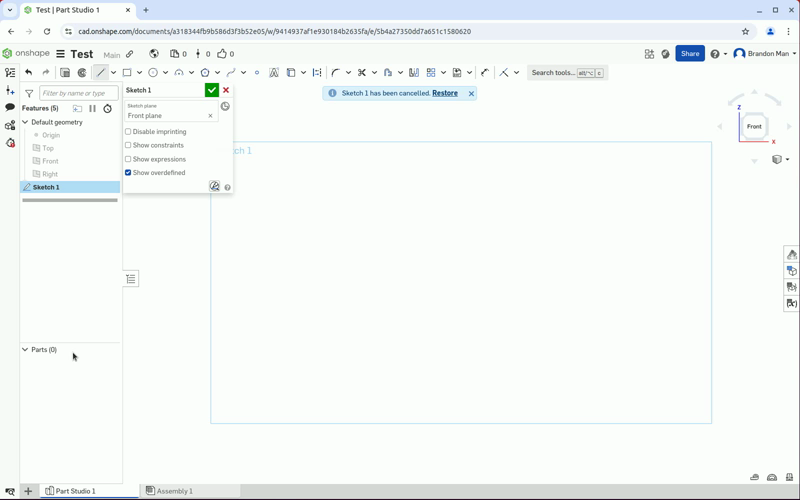
key_down(shift)
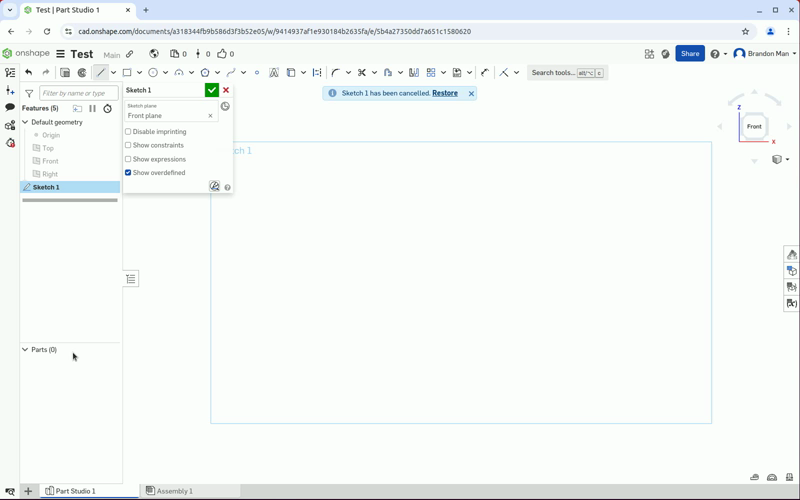
mouse_move(423, 311)
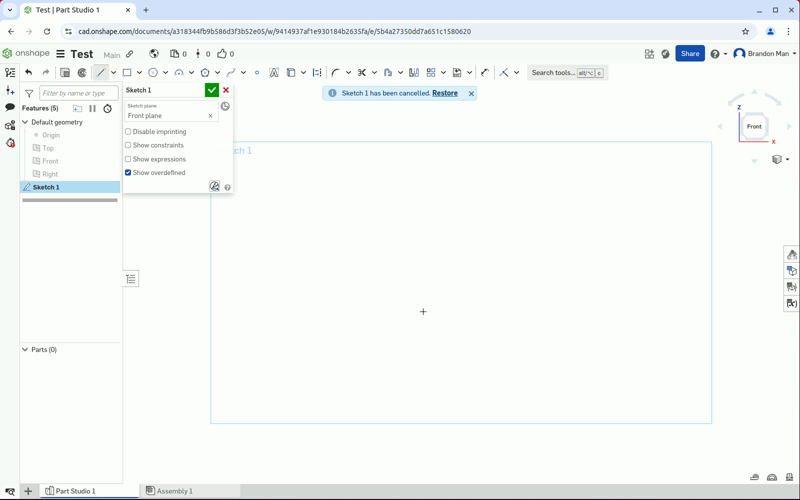
click(423, 311)
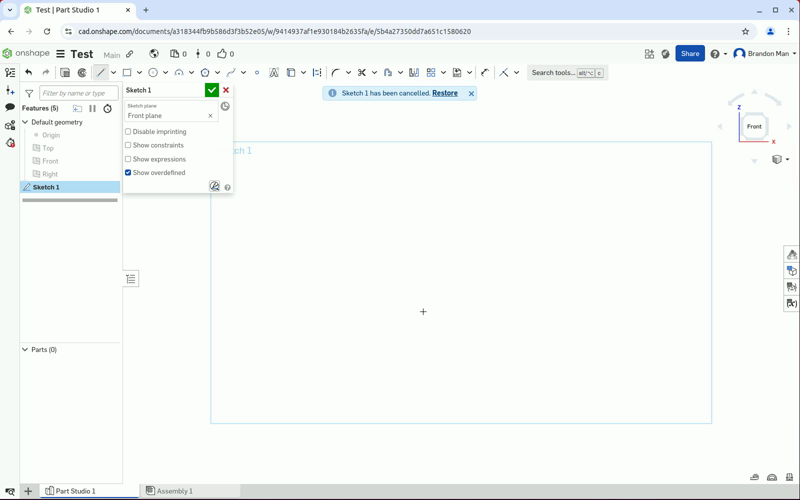
key_up(shift)
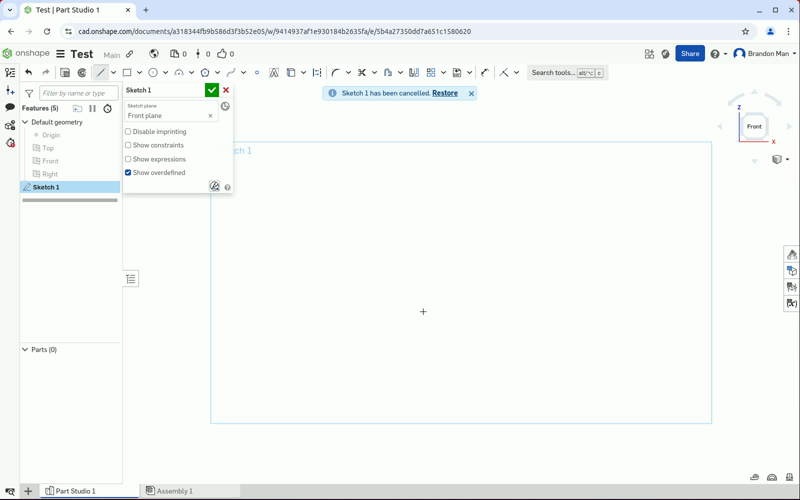
key_down(shift)
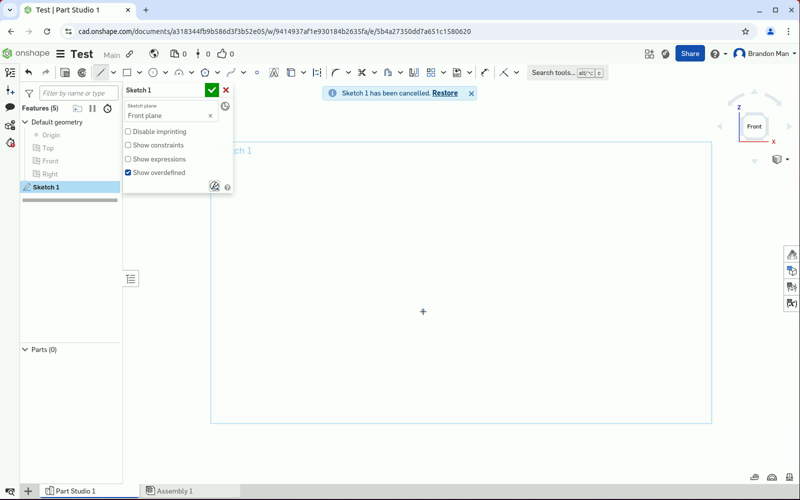
mouse_move(573, 311)
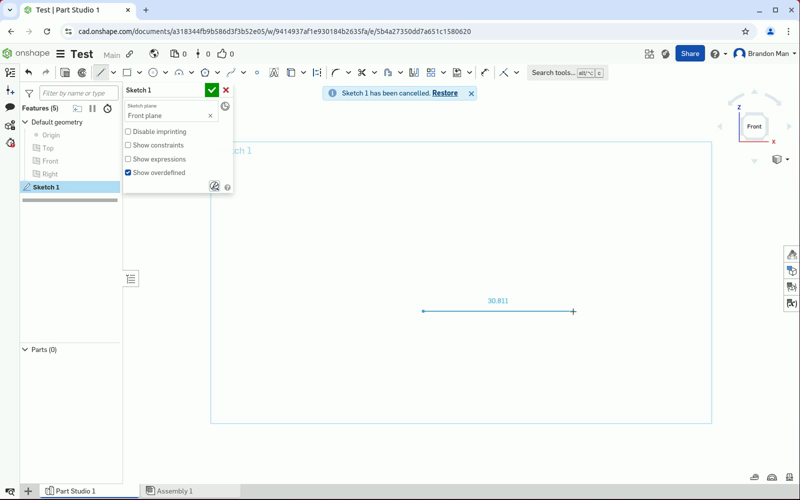
click(573, 311)
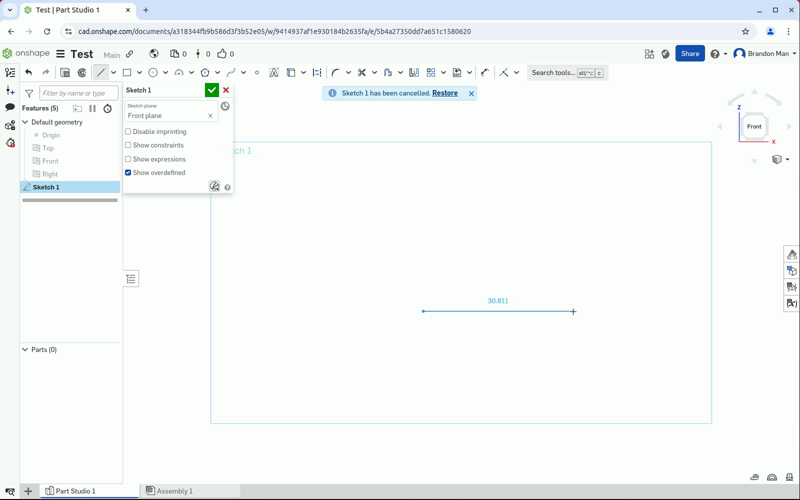
key_up(shift)
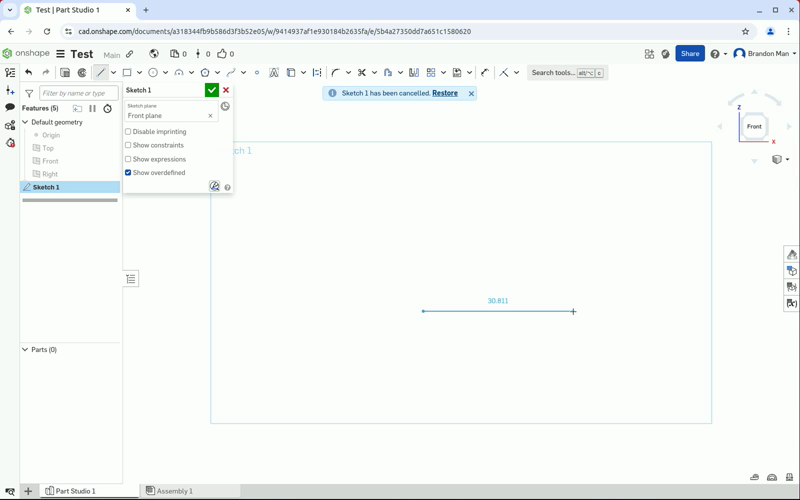
key_down(shift)
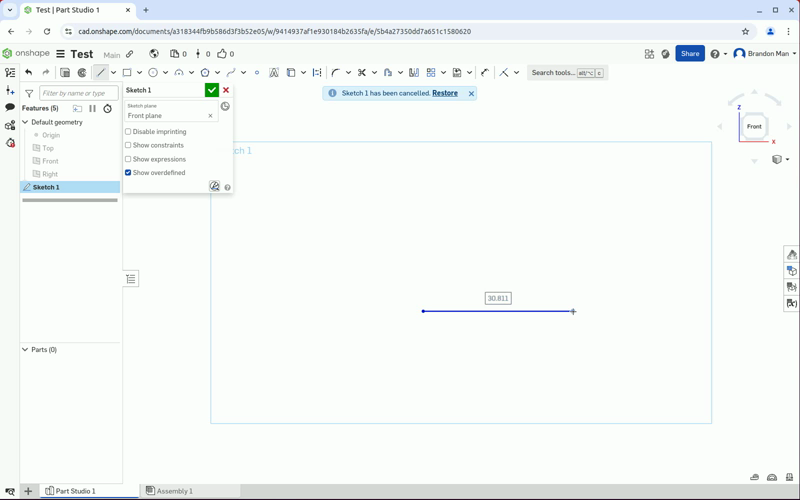
mouse_move(589, 311)
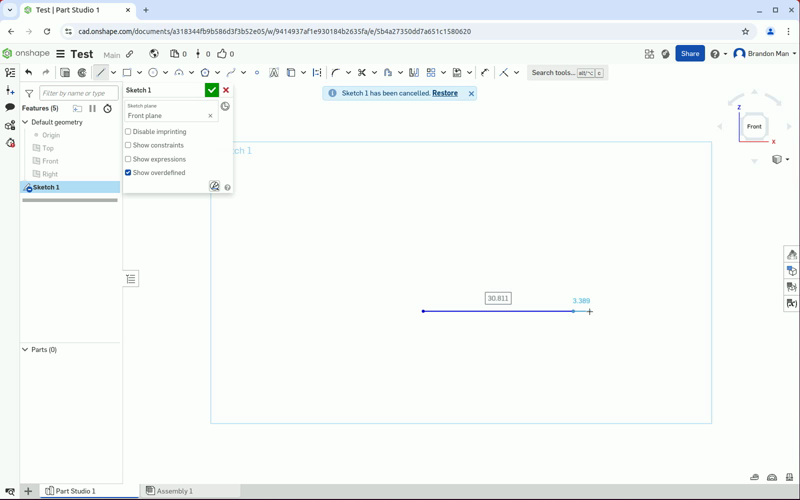
mouse_move(573, 254)
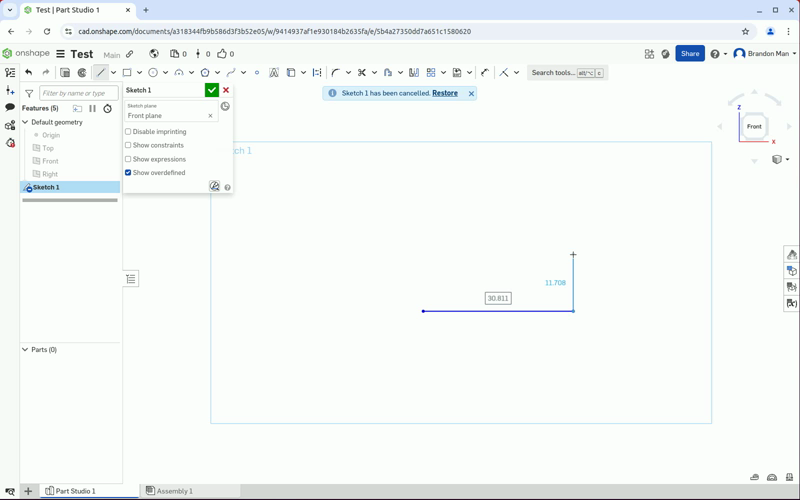
click(573, 254)
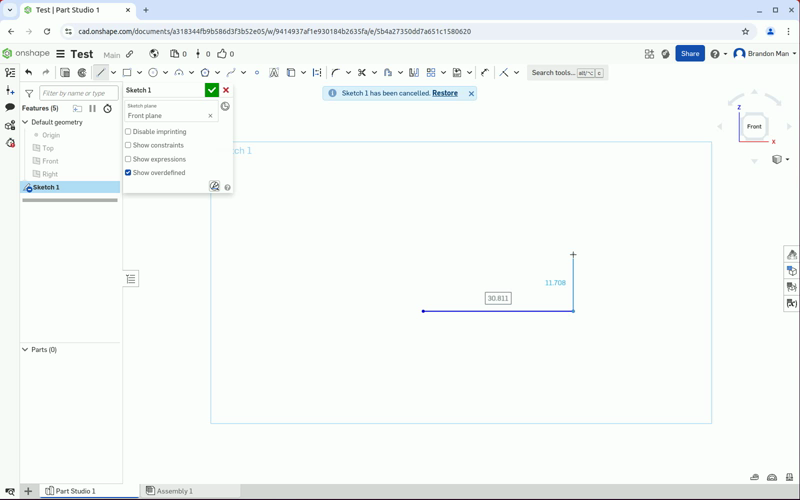
key_up(shift)
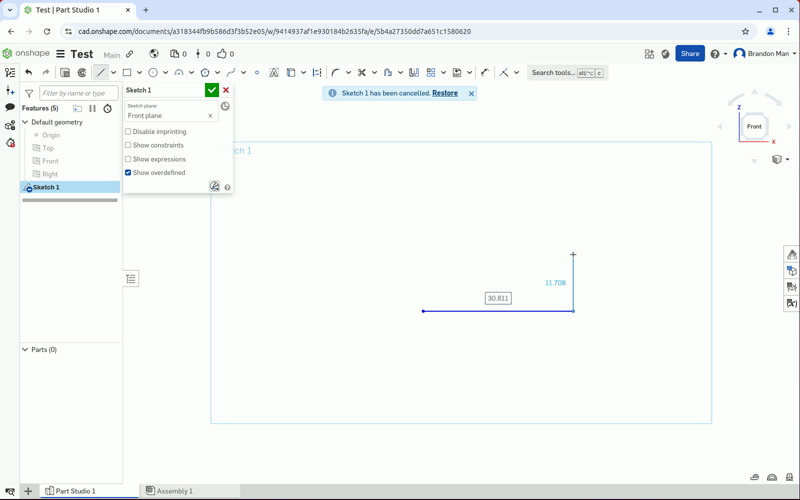
key_down(shift)
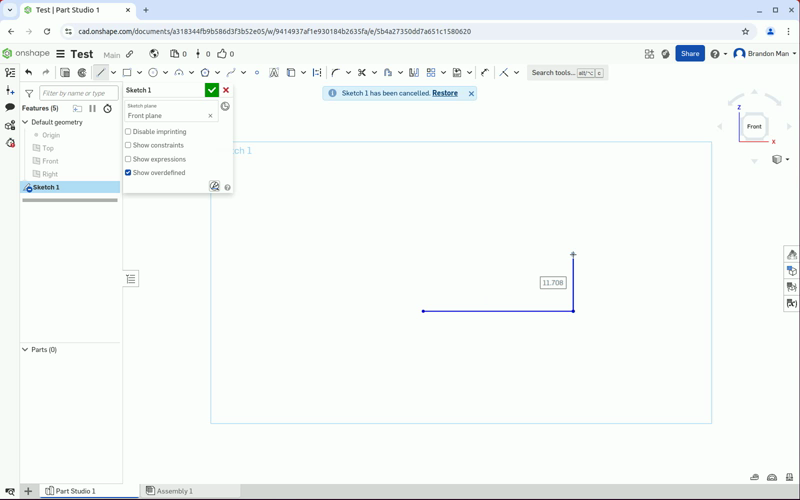
mouse_move(423, 254)
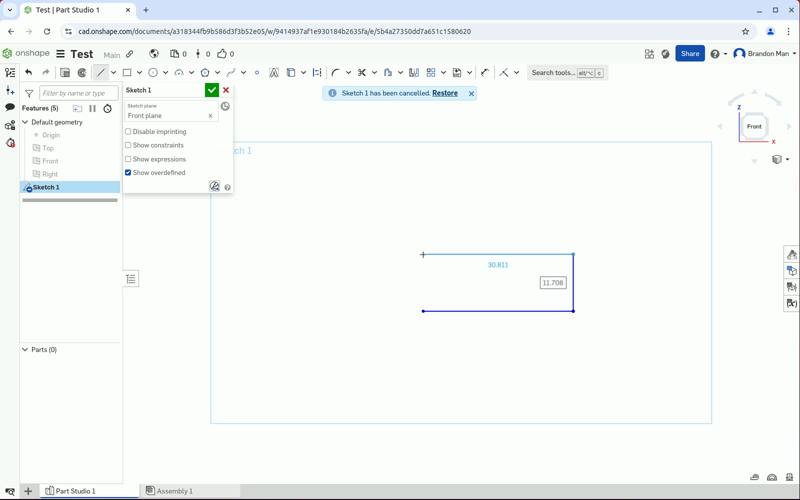
click(423, 254)
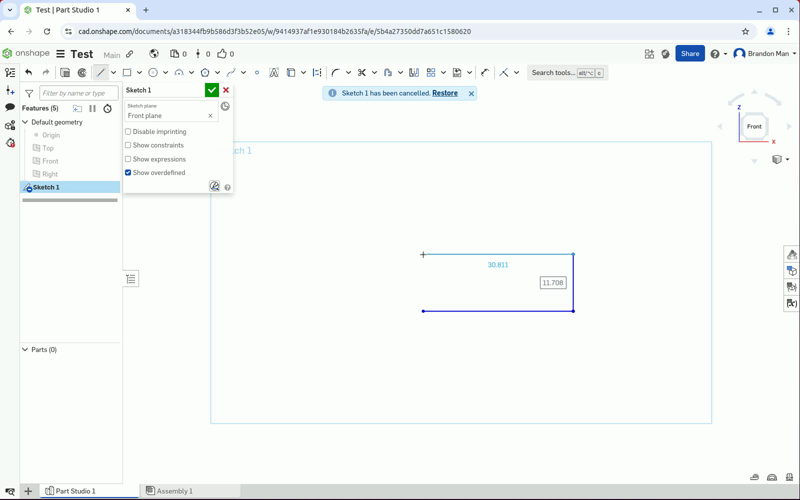
key_up(shift)
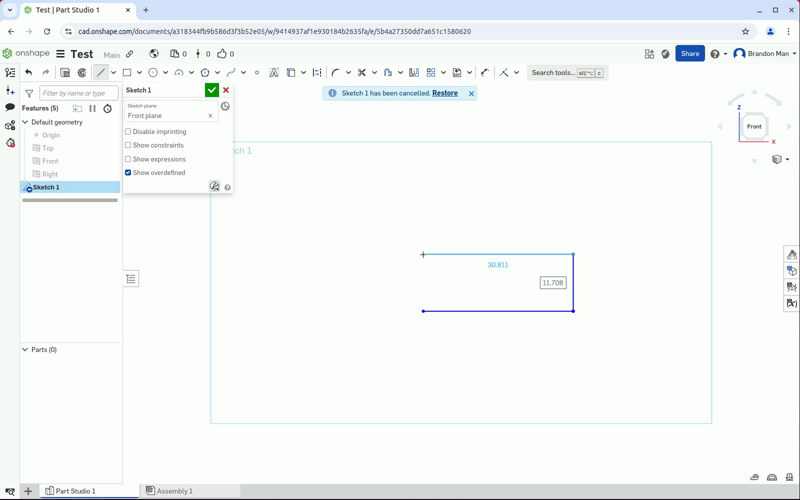
mouse_move(453, 254)
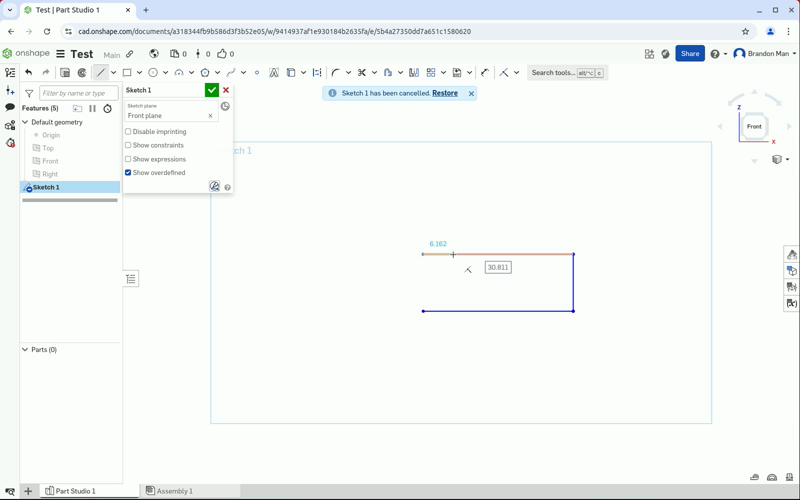
key_down(shift)
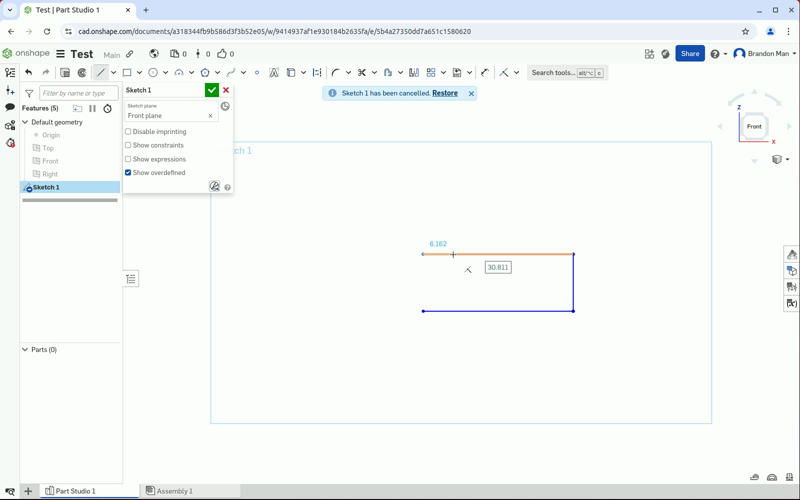
mouse_move(423, 311)
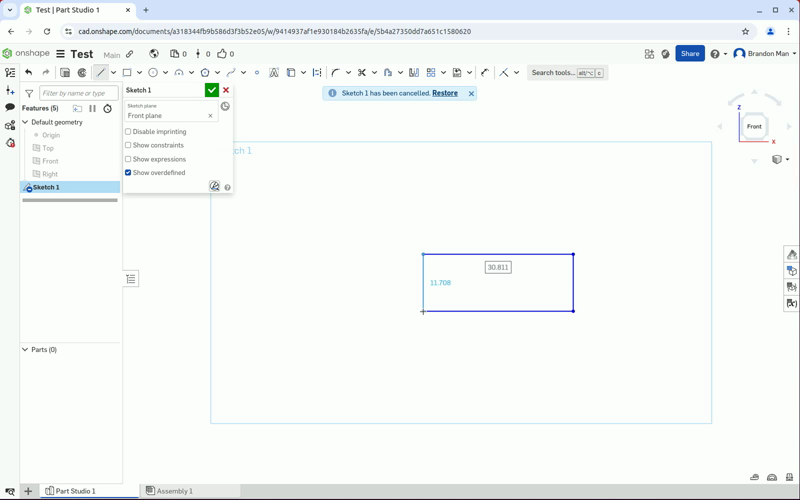
key_up(shift)
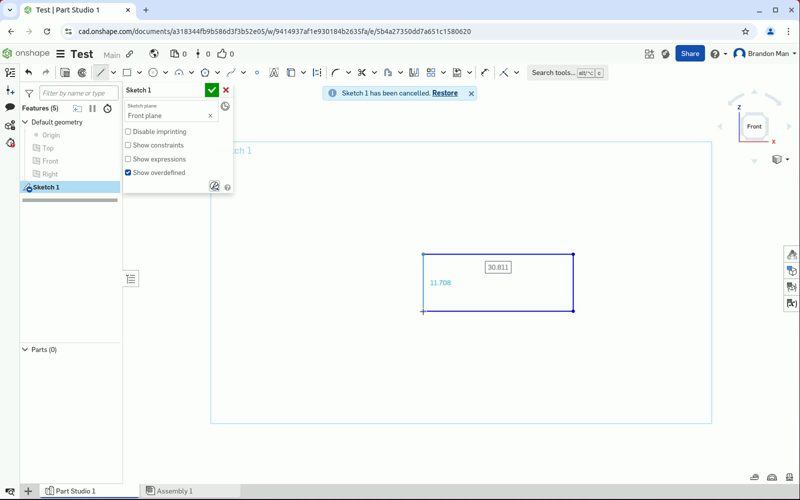
click(423, 311)
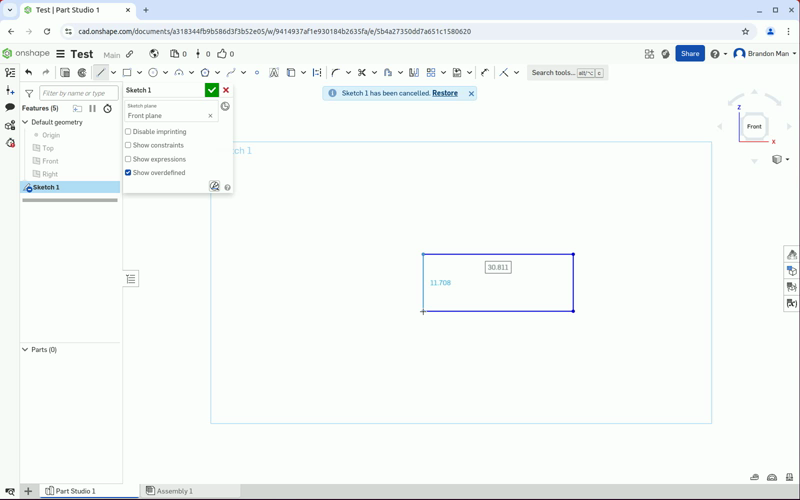
key(esc)
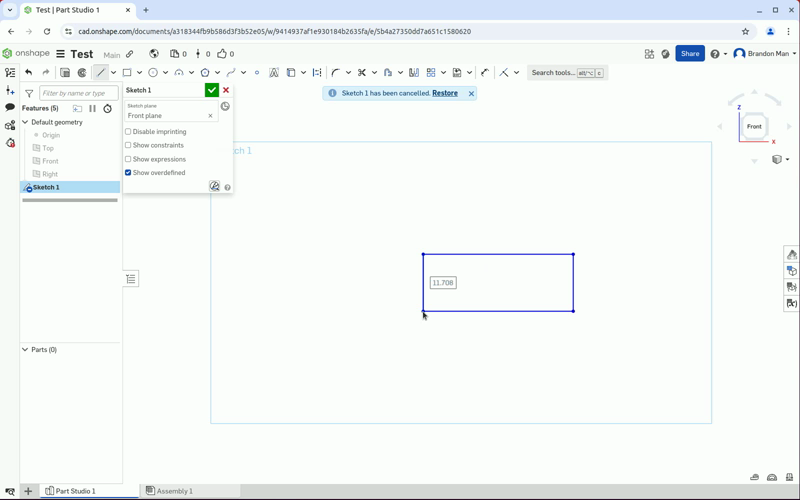
mouse_move(445, 281)
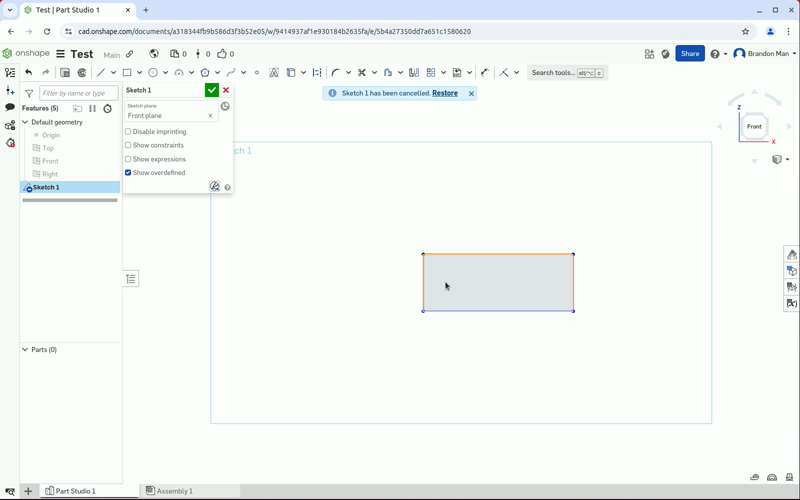
click(445, 281)
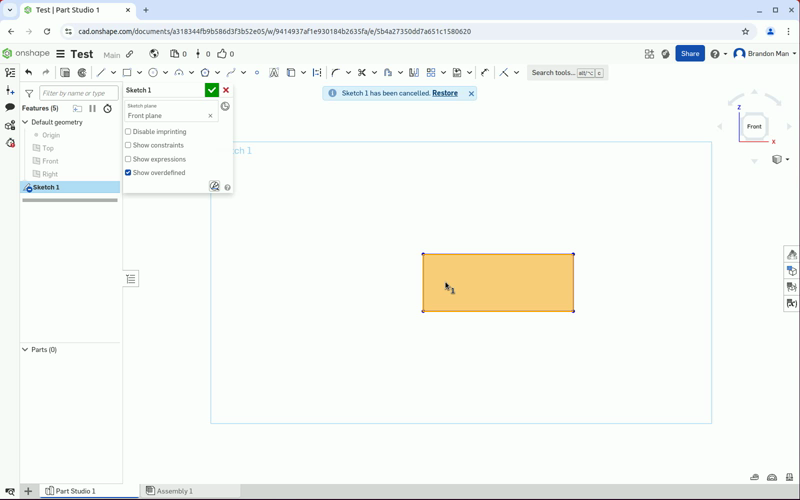
mouse_move(73, 352)
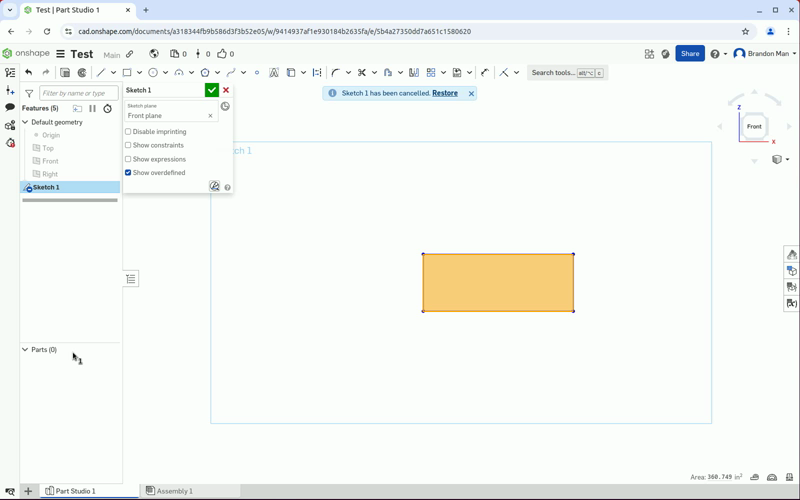
key(shift+y)
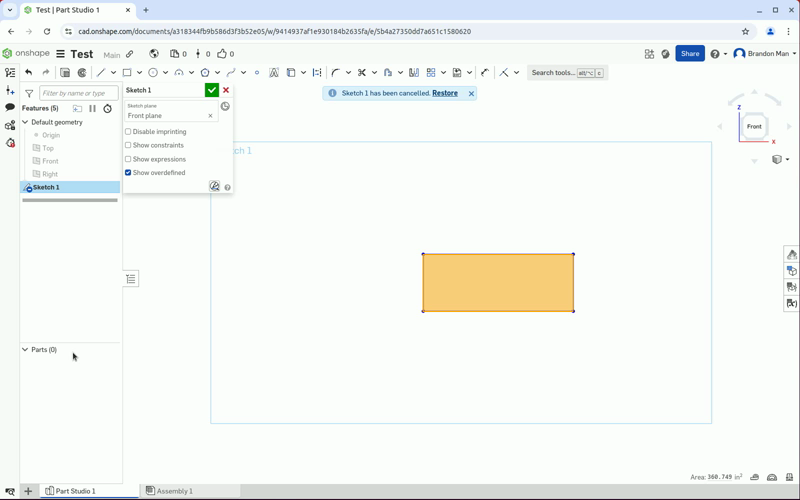
key(shift+e)
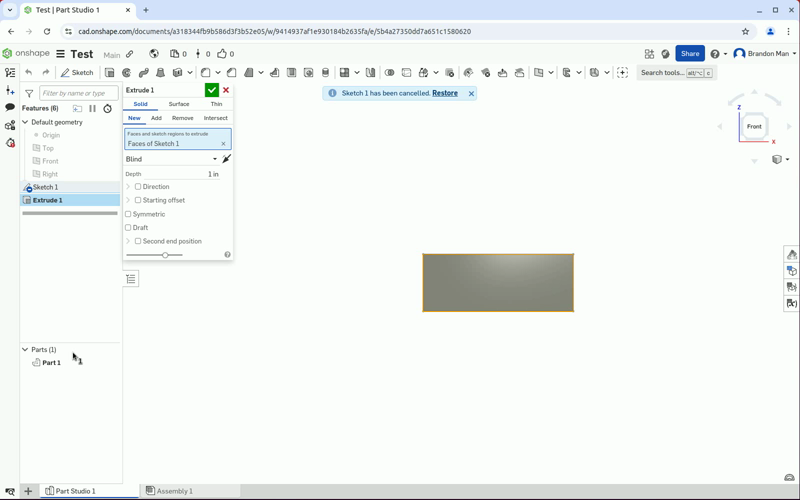
mouse_move(143, 106)
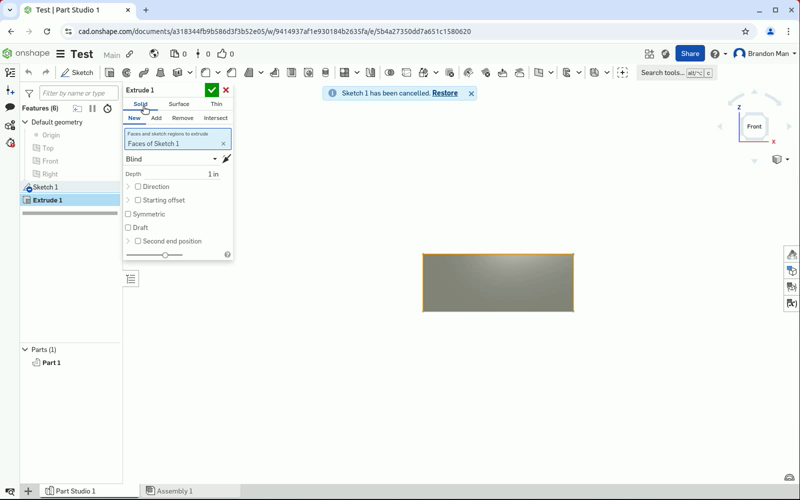
click(143, 106)
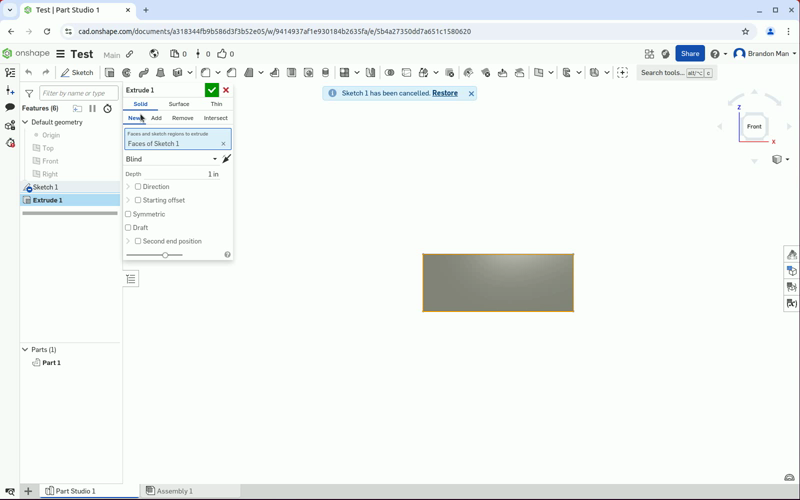
mouse_move(137, 120)
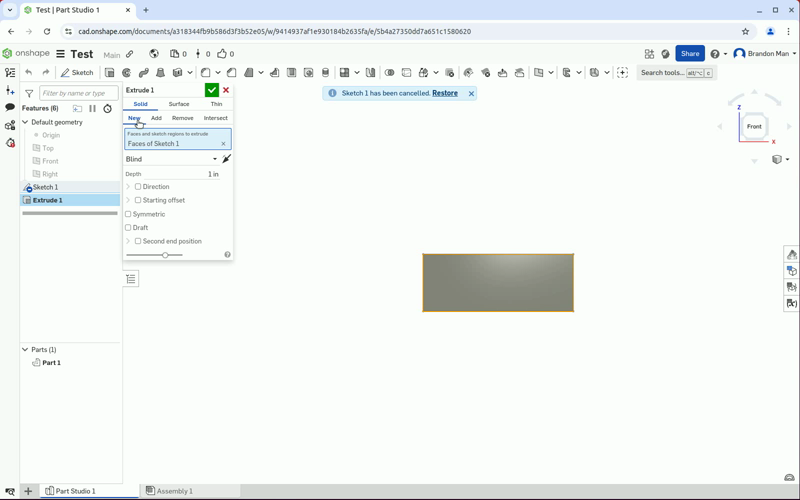
click(137, 120)
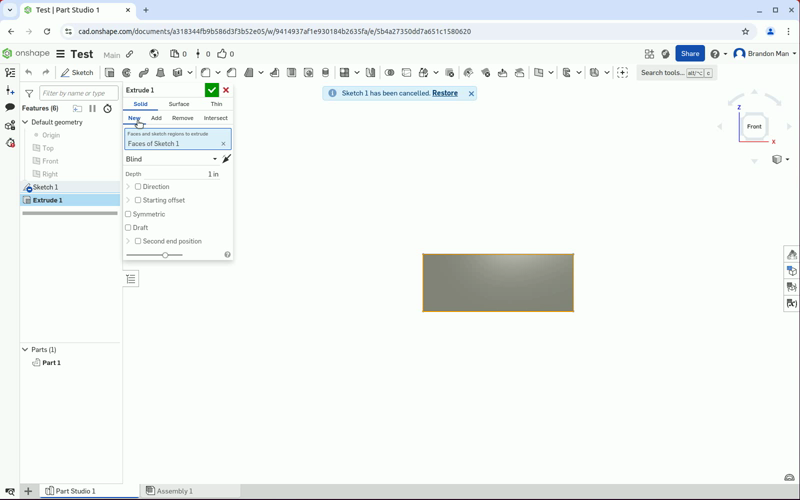
key(tab, 4)
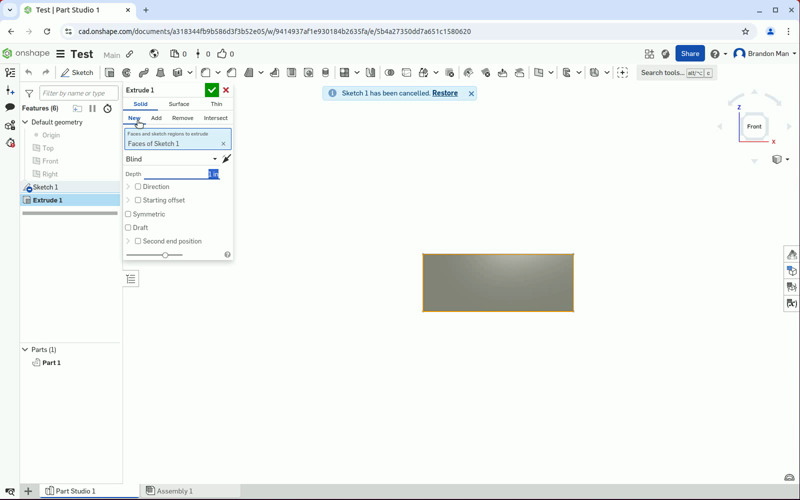
text(5.777)
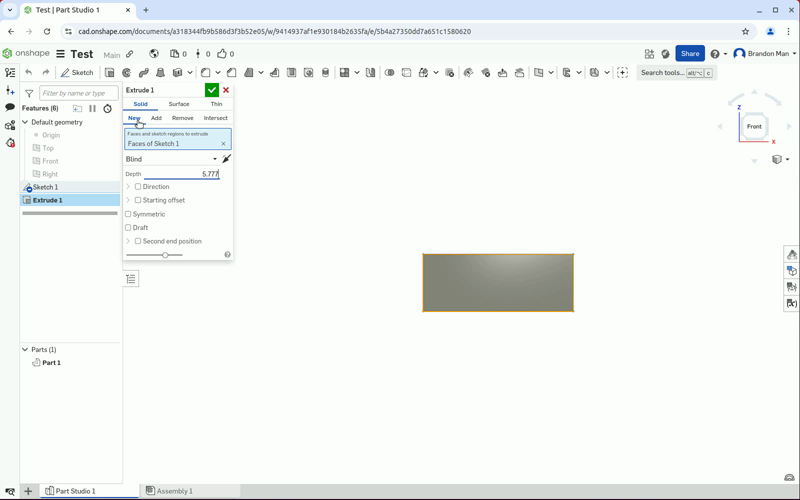
key(enter)
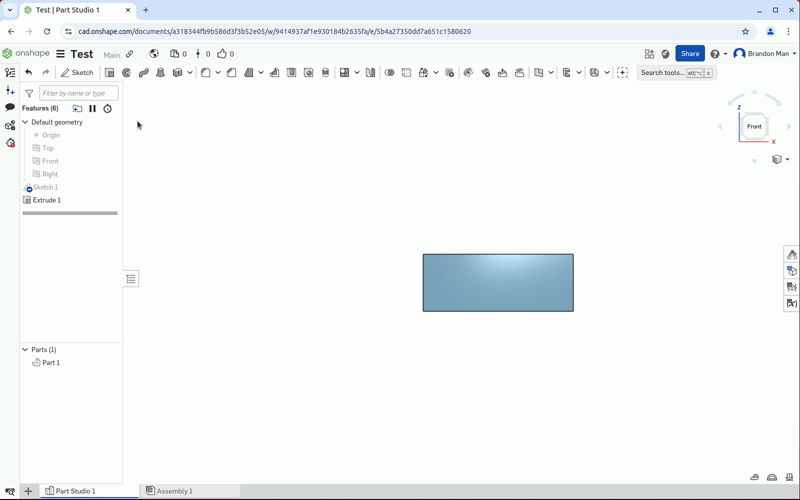
key(shift+h)
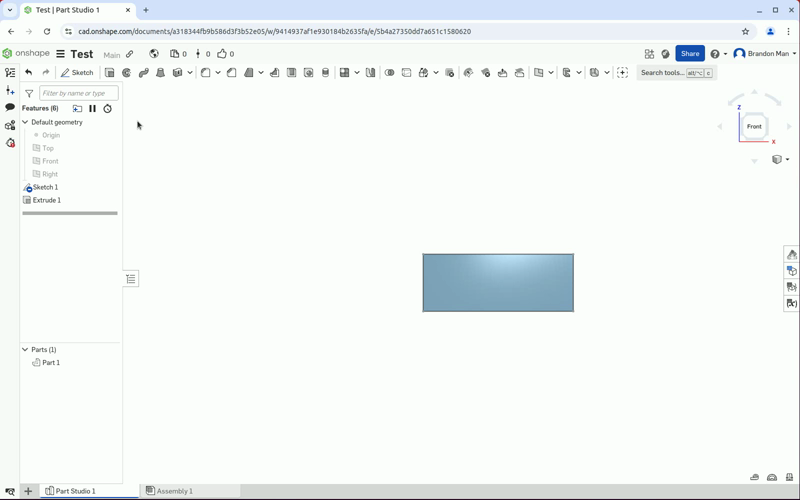
key(shift+h)
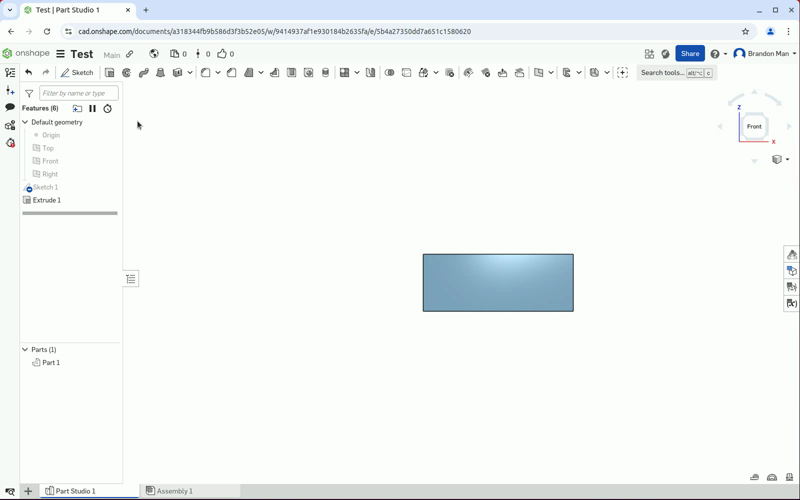
mouse_move(73, 189)
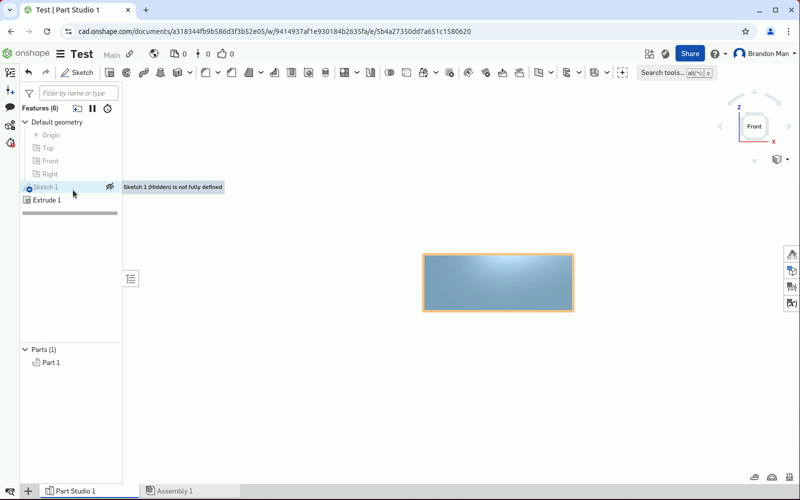
click(73, 189)
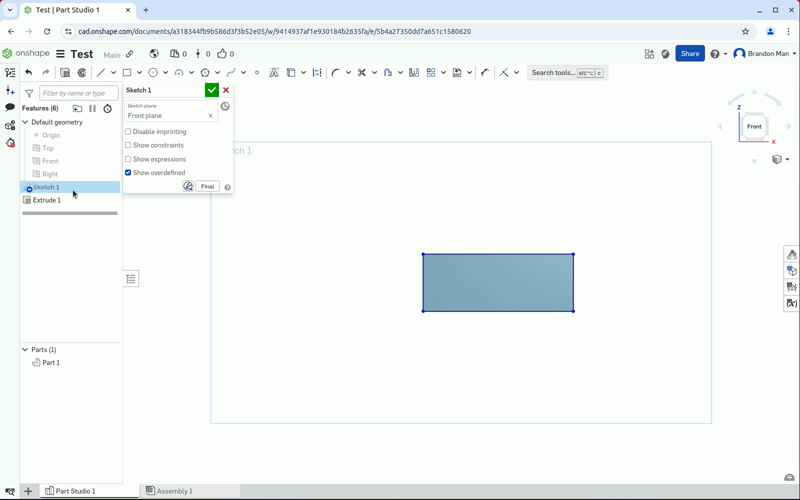
mouse_move(229, 92)
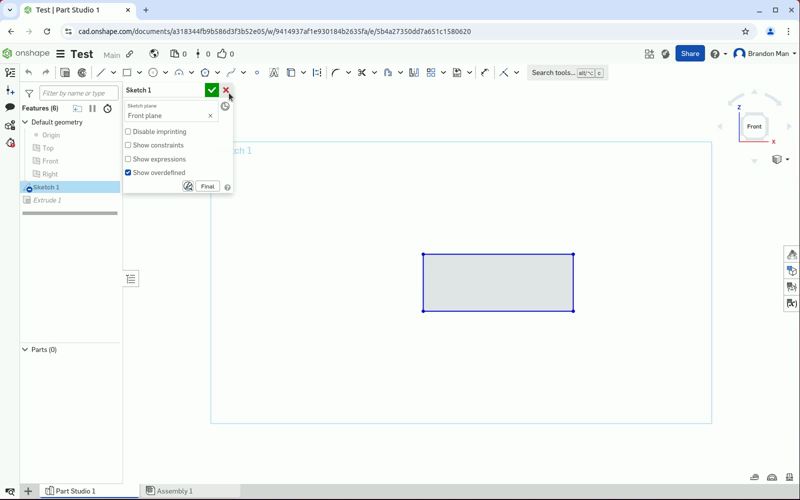
click(229, 92)
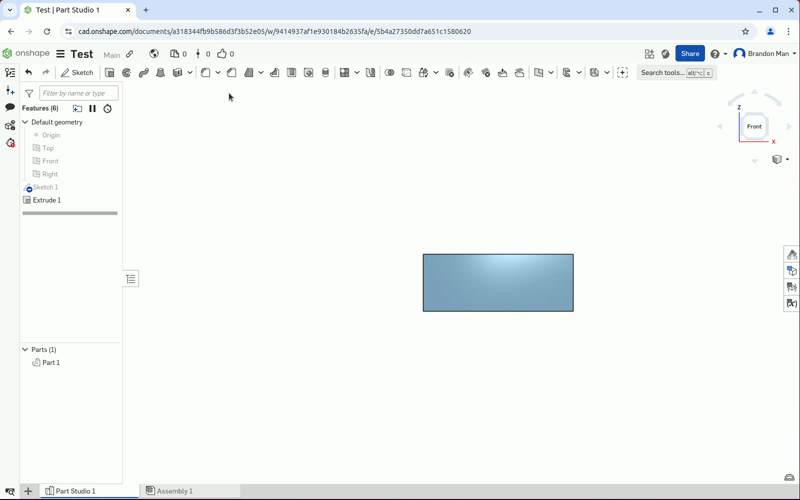
mouse_move(541, 75)
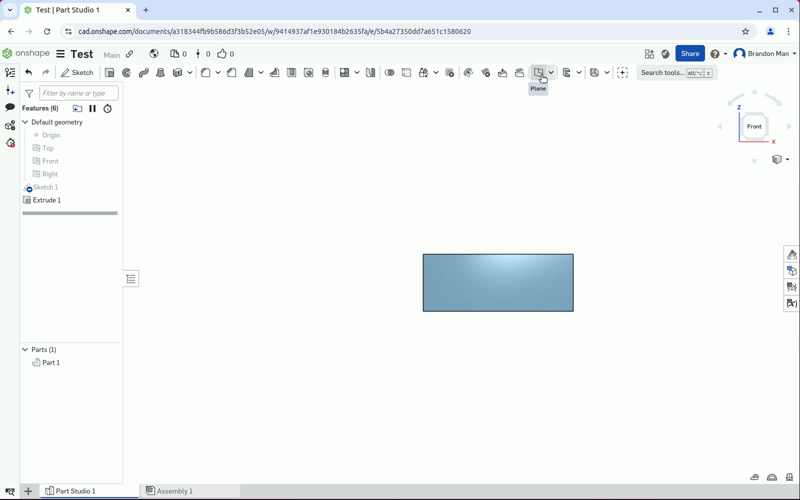
click(541, 75)
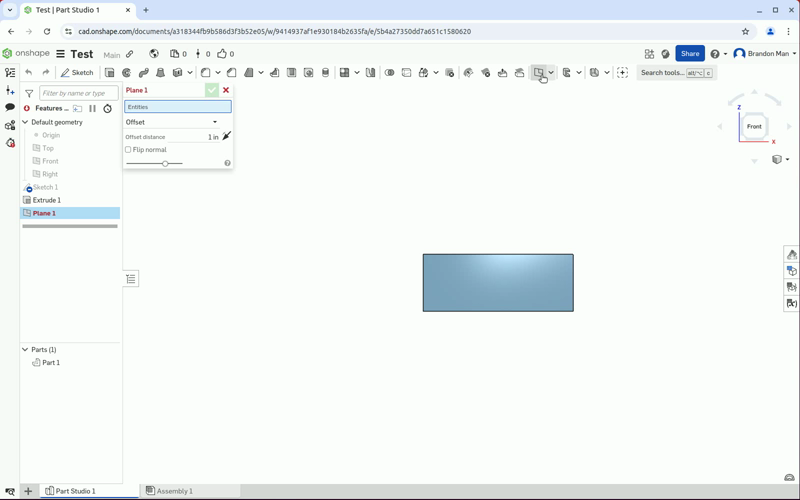
mouse_move(73, 163)
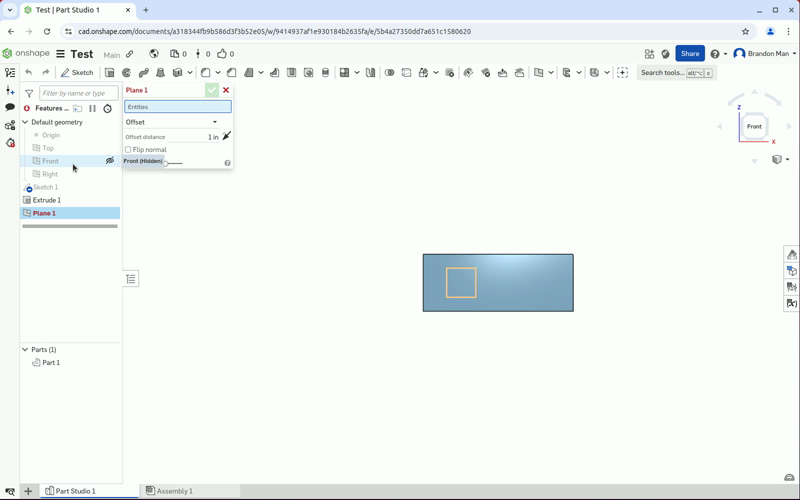
click(73, 163)
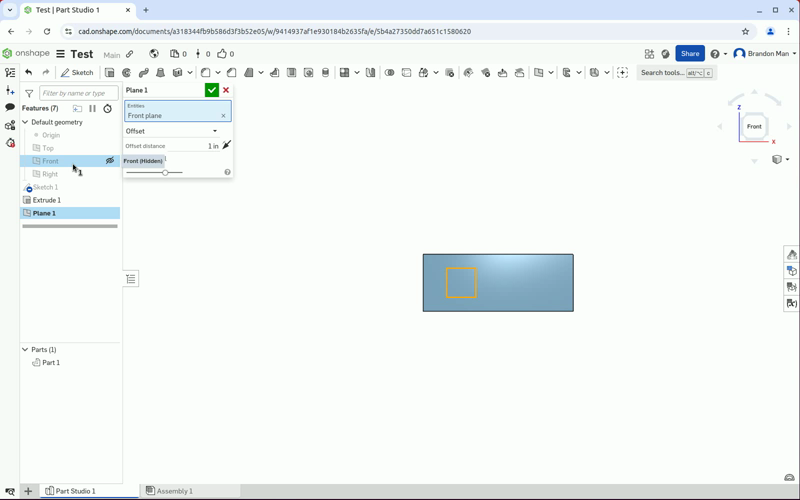
key(tab, 2)
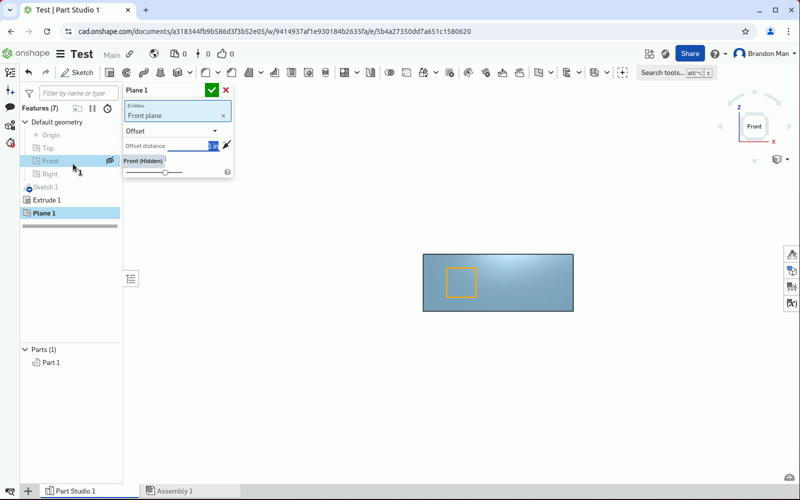
text(5.792)
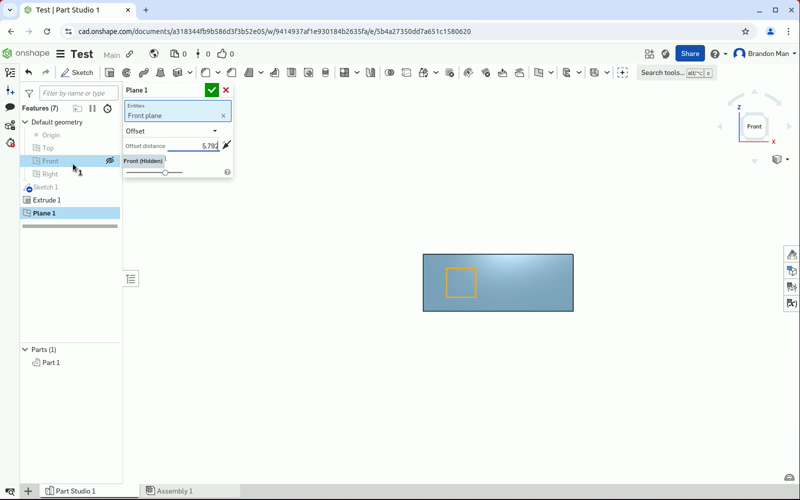
key(enter, 2)
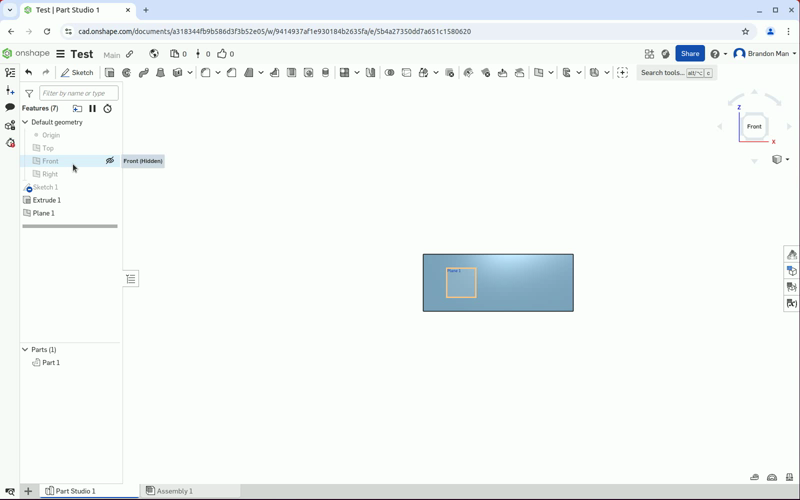
key(shift+s)
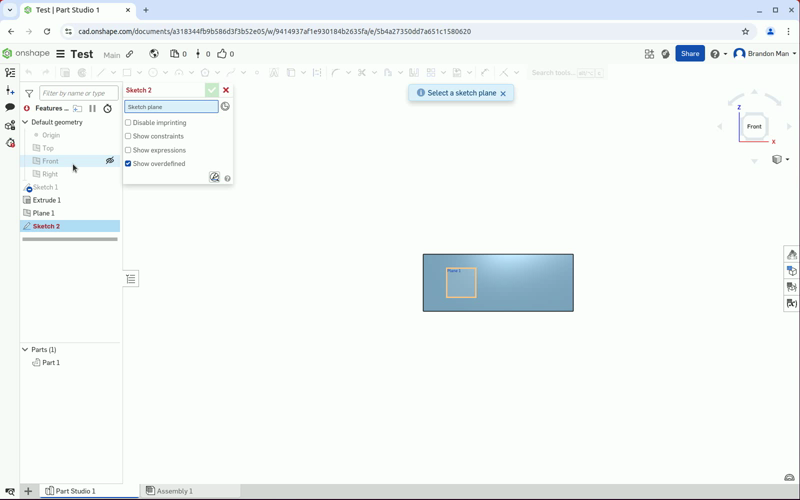
mouse_move(73, 215)
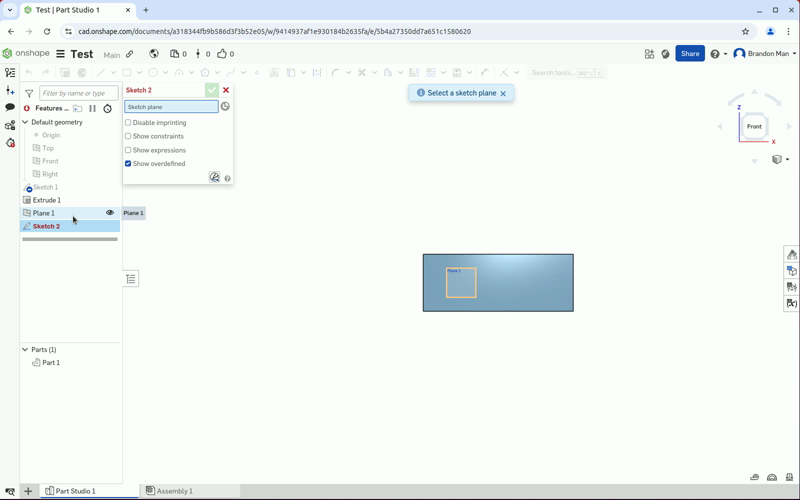
click(73, 215)
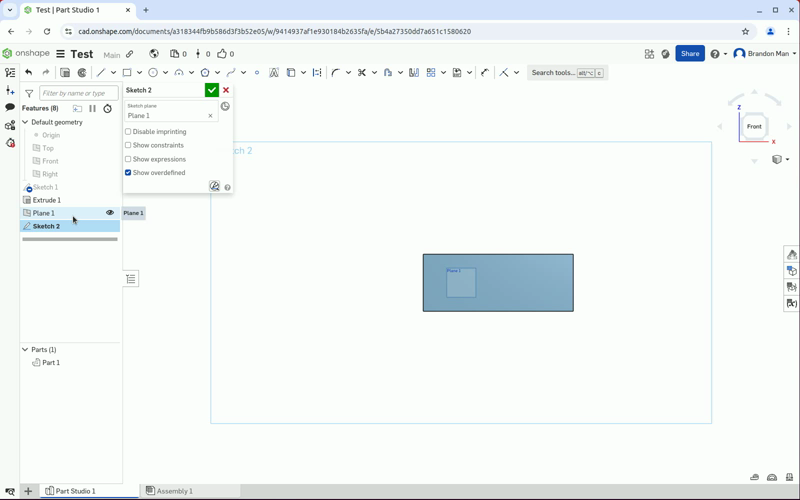
mouse_move(73, 352)
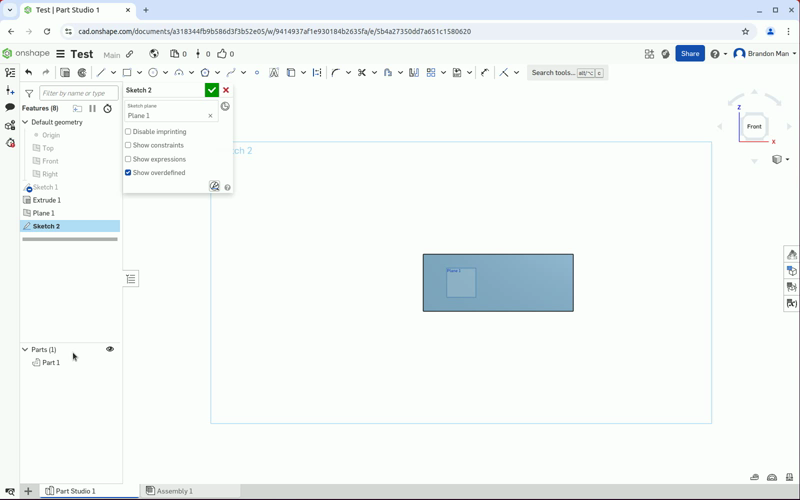
key(y)
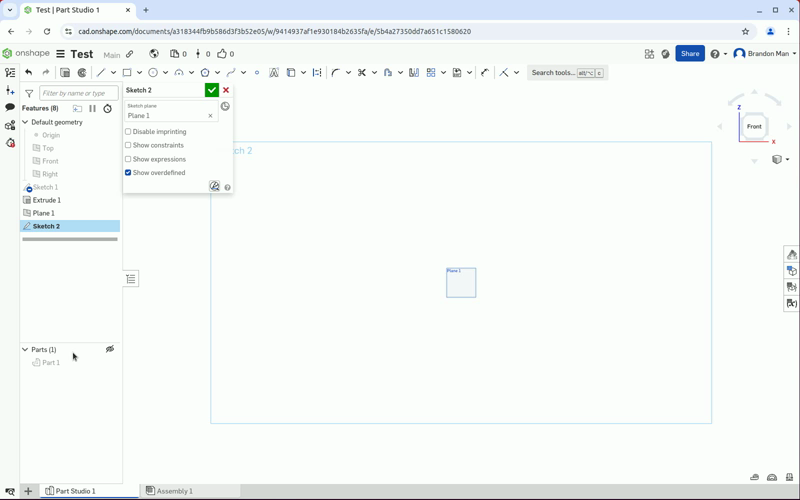
key(c)
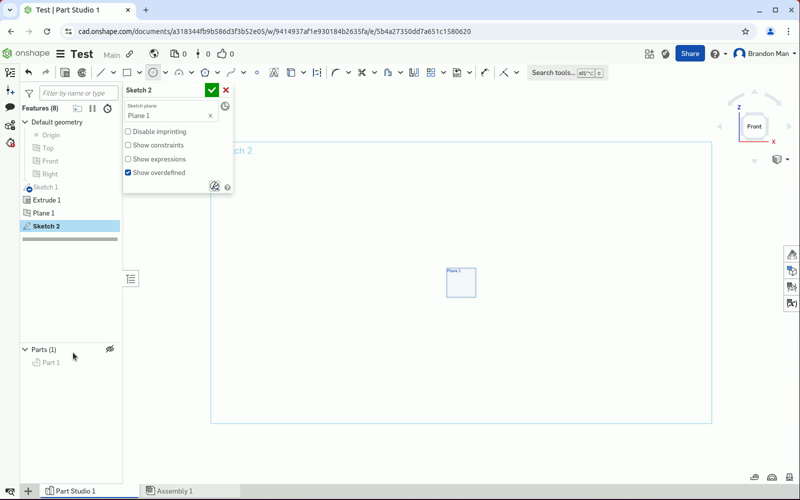
key_down(shift)
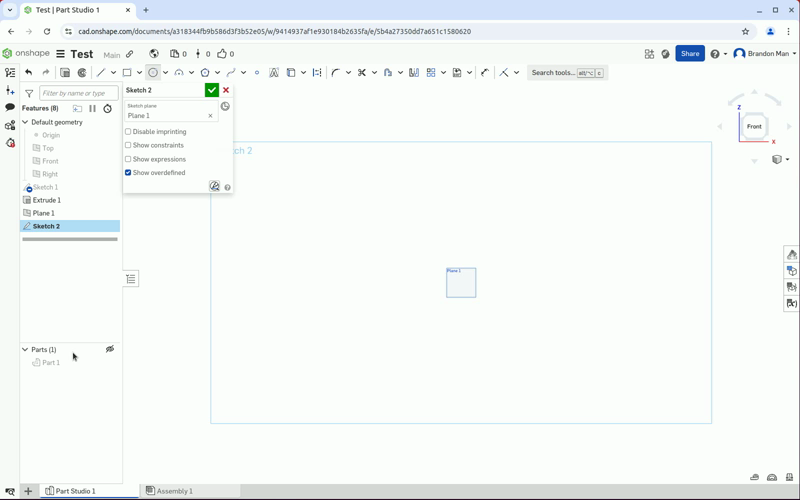
mouse_move(461, 282)
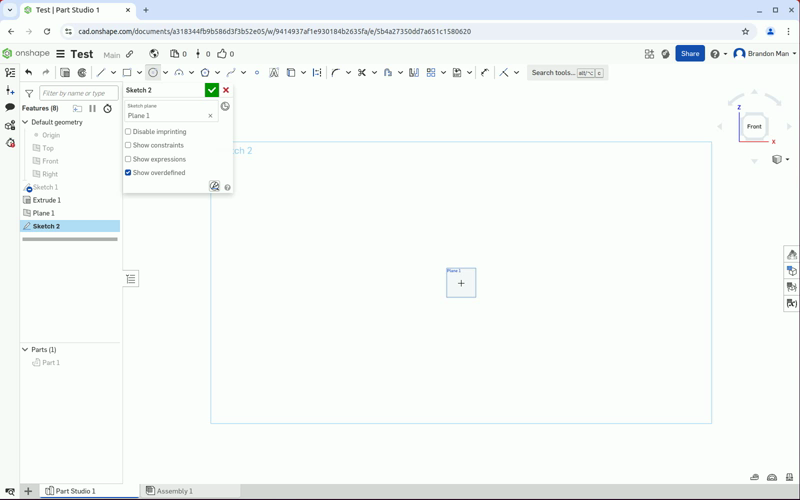
click(461, 282)
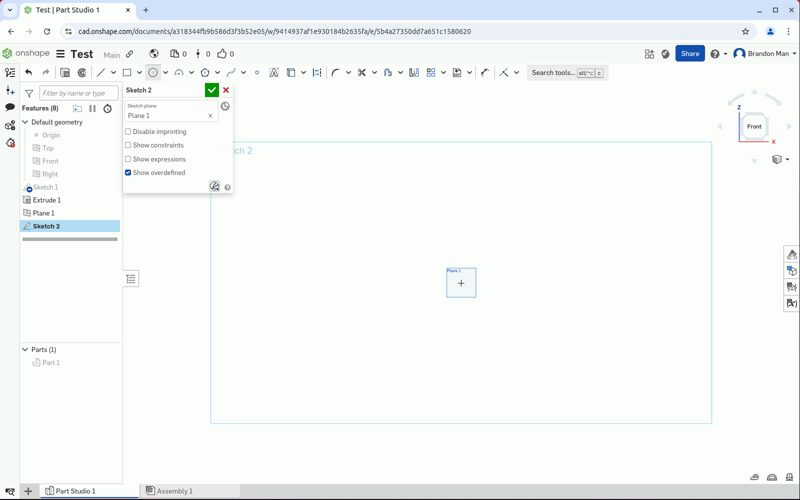
key_up(shift)
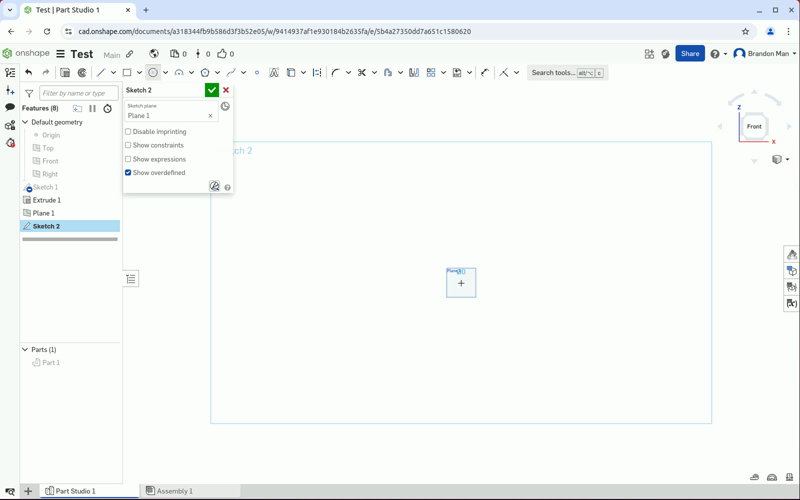
mouse_move(480, 282)
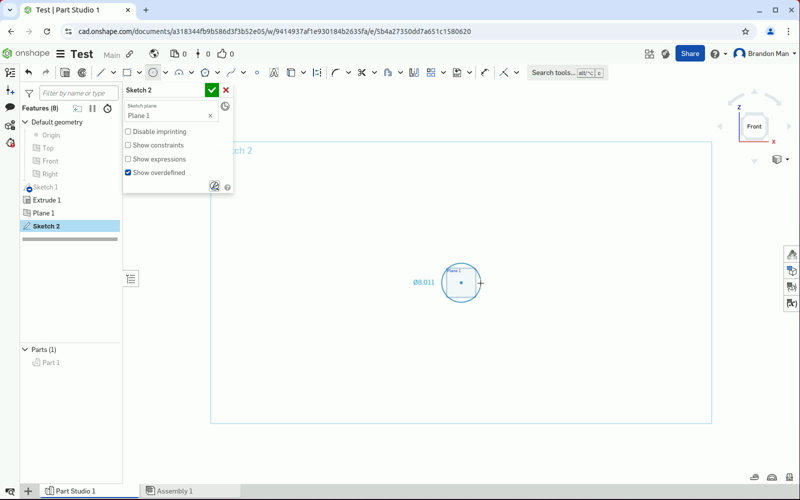
click(480, 282)
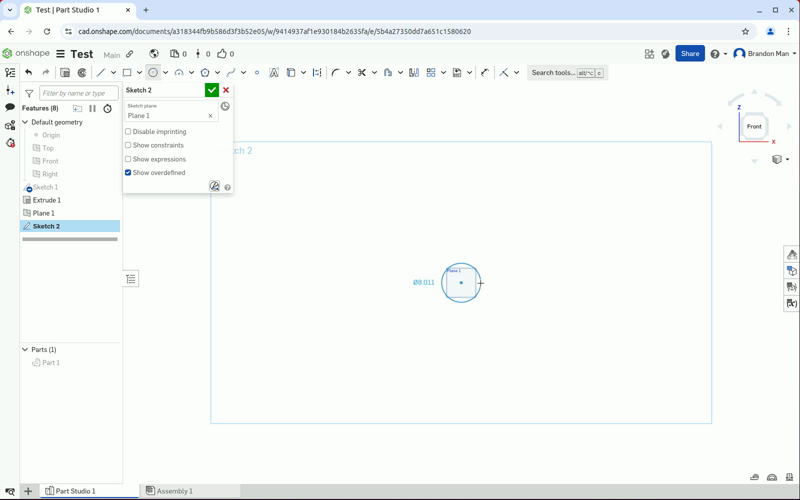
key(esc)
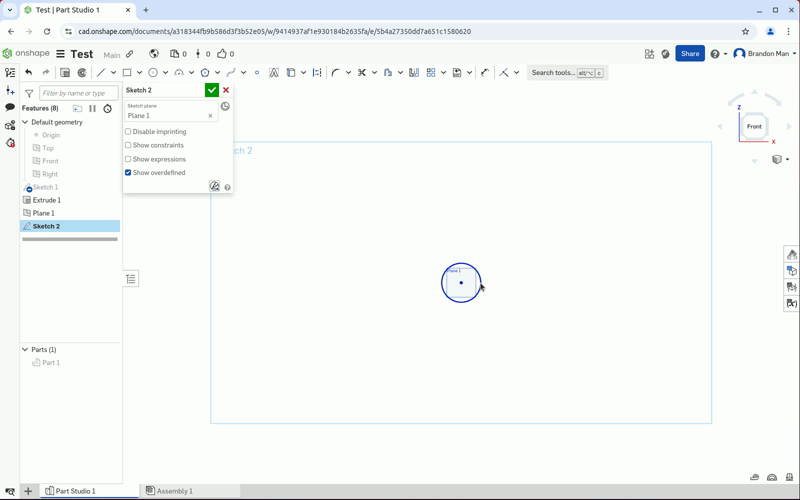
mouse_move(459, 286)
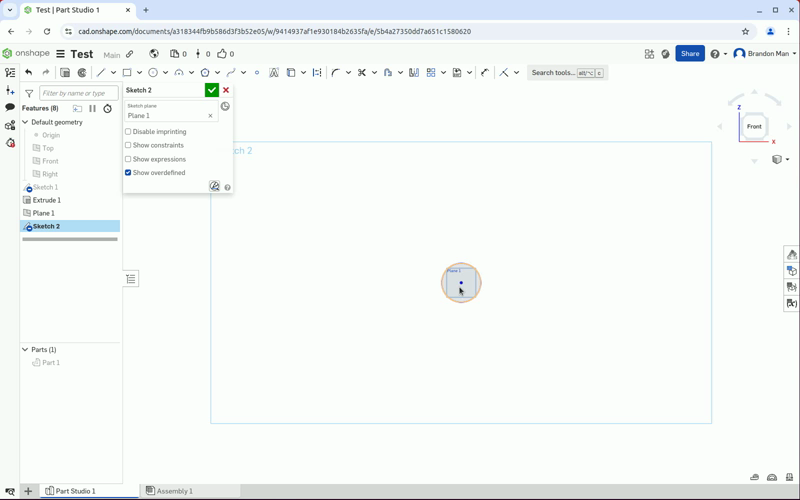
scroll(6)
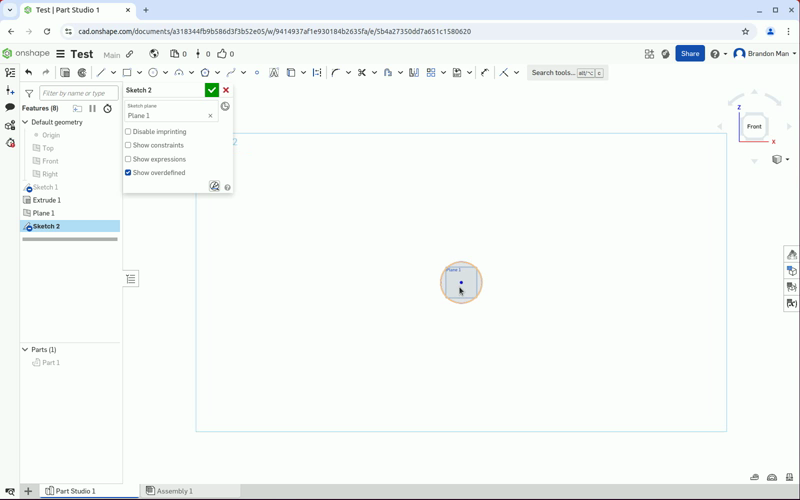
scroll(6)
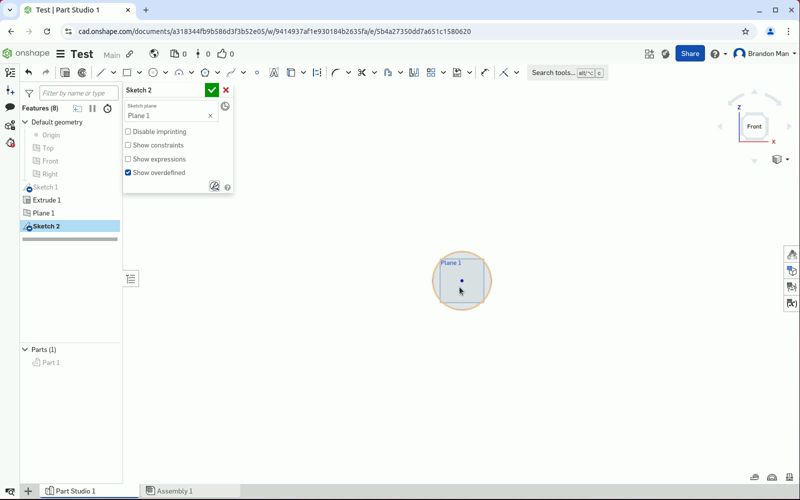
scroll(6)
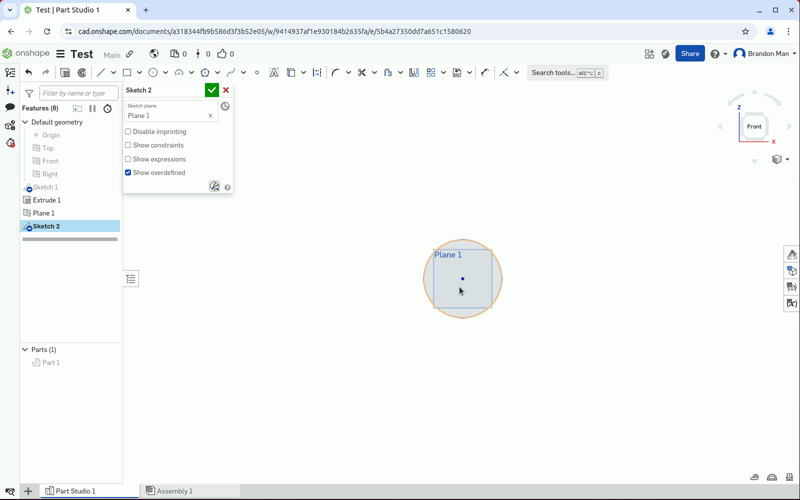
scroll(6)
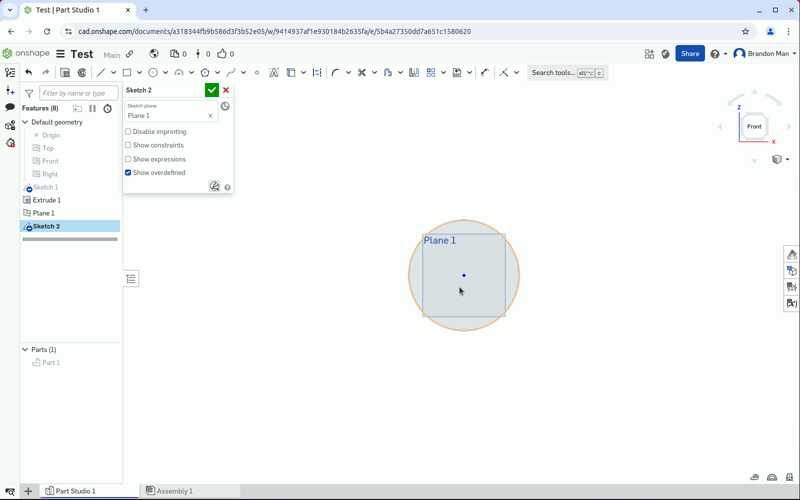
scroll(6)
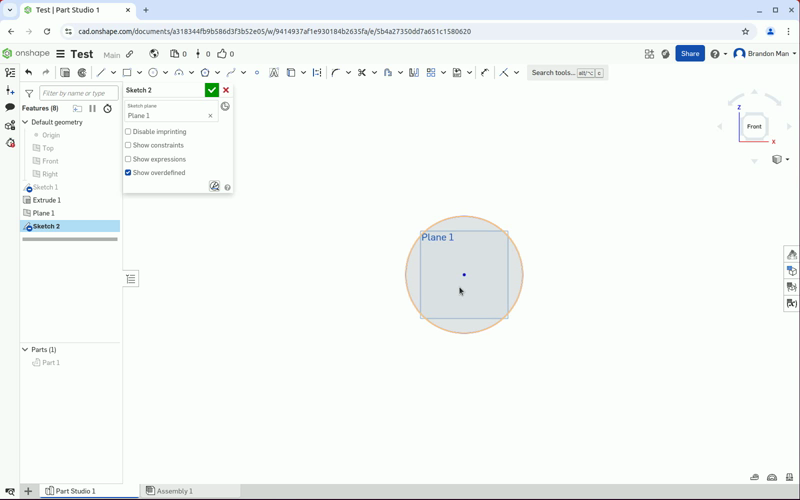
scroll(6)
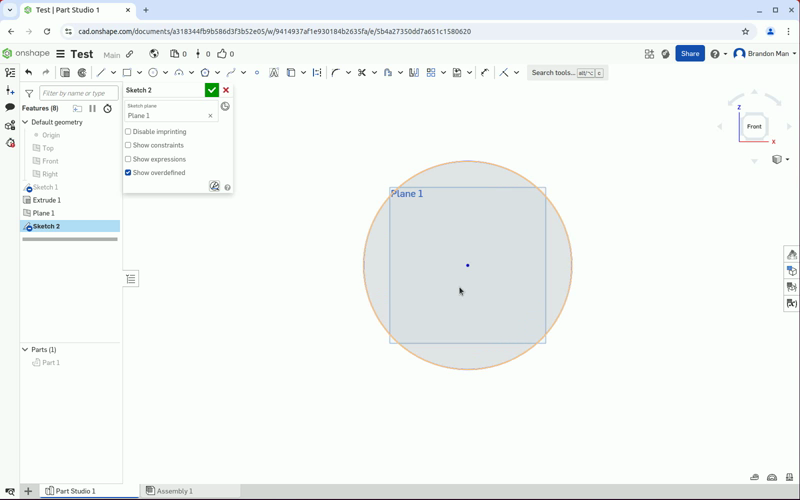
scroll(6)
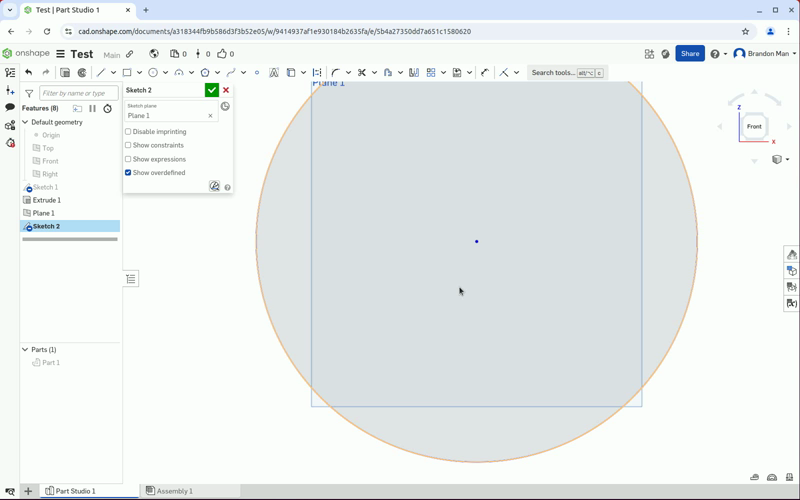
click(459, 286)
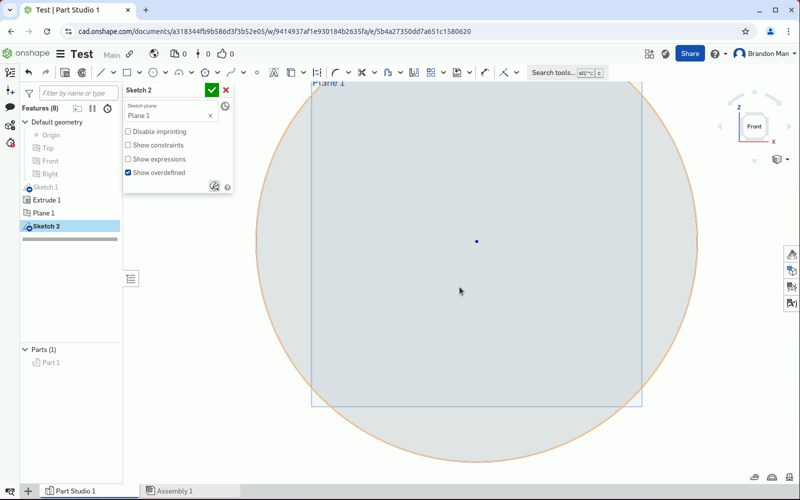
scroll(-6)
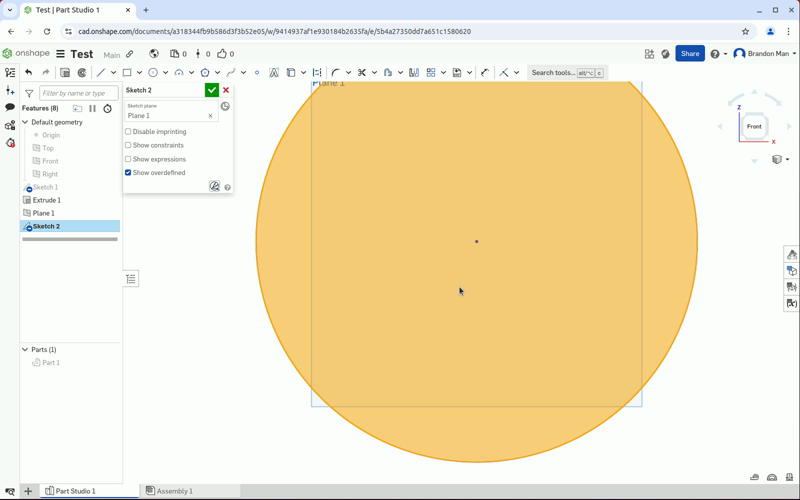
scroll(-6)
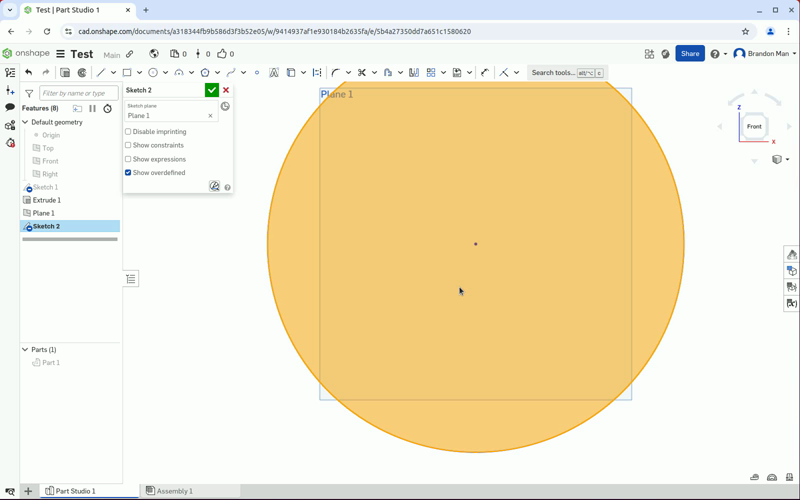
scroll(-6)
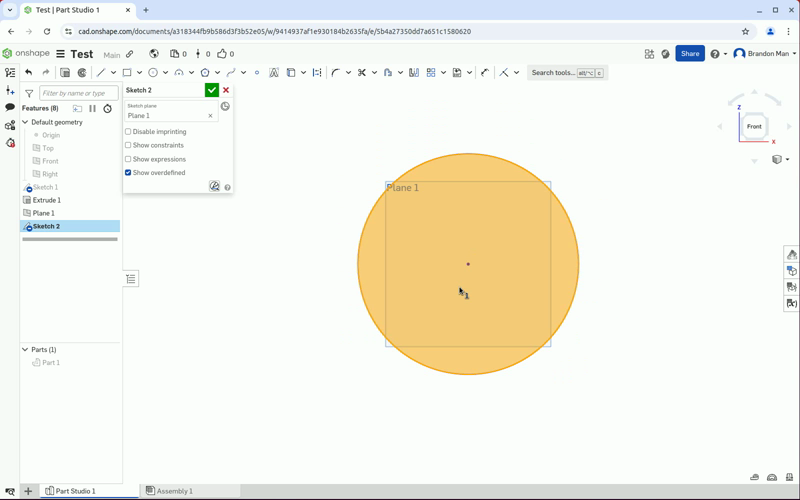
scroll(-6)
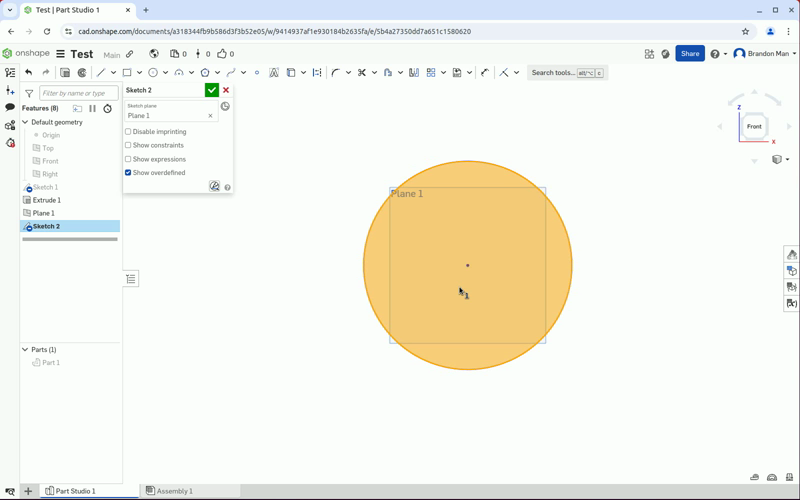
scroll(-6)
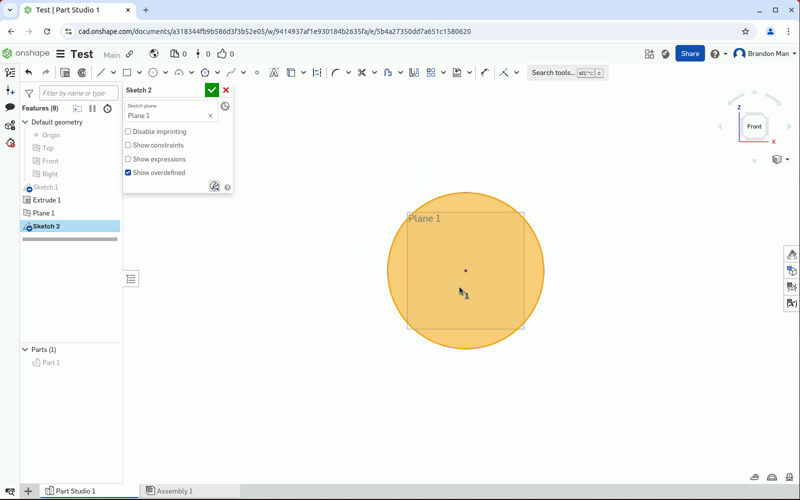
scroll(-6)
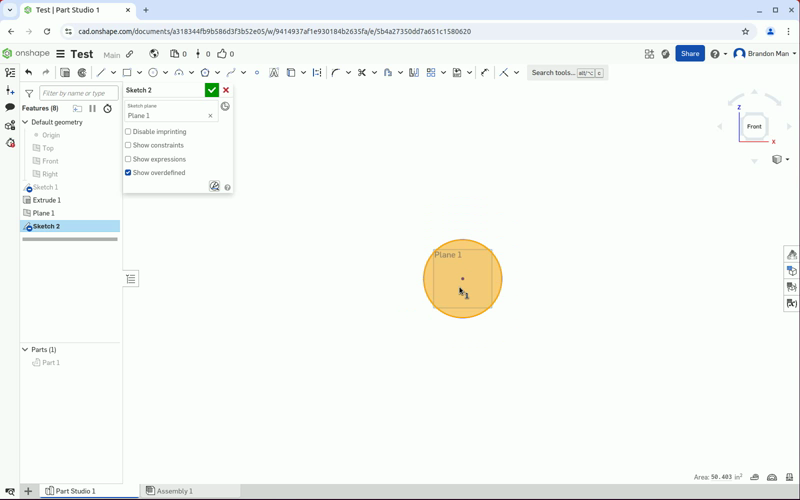
scroll(-6)
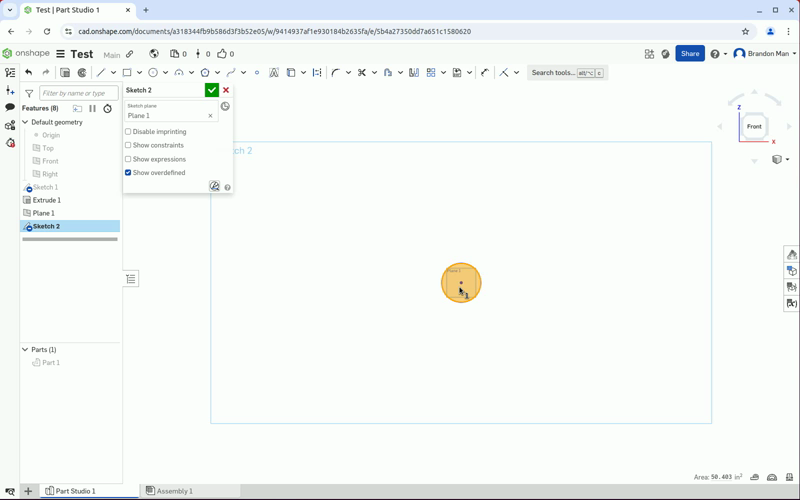
mouse_move(73, 352)
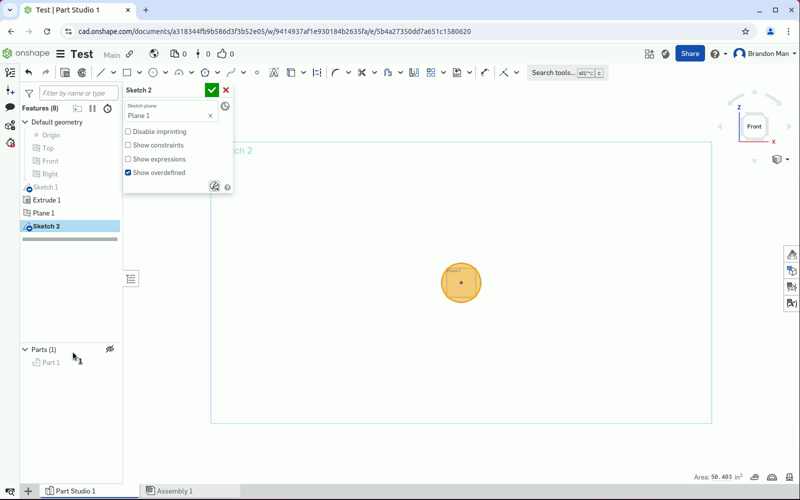
key(shift+y)
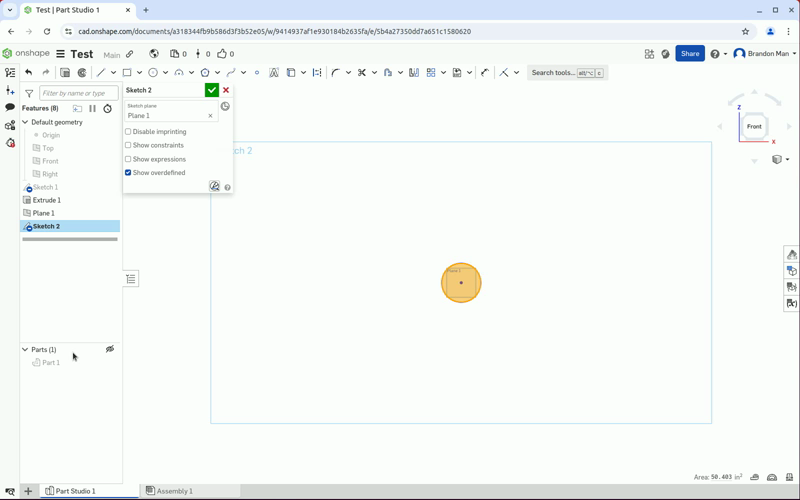
key(shift+e)
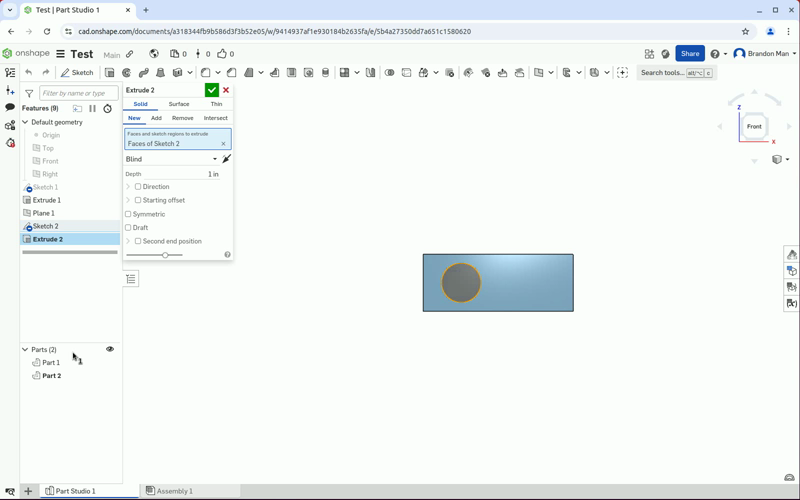
mouse_move(143, 106)
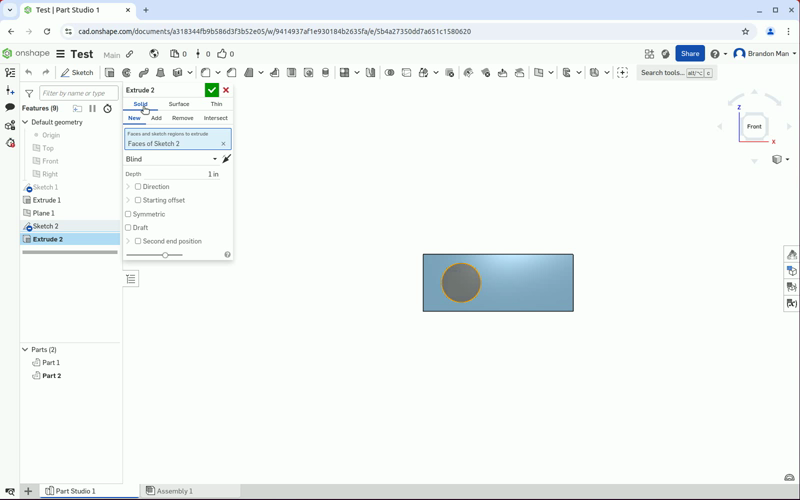
click(143, 106)
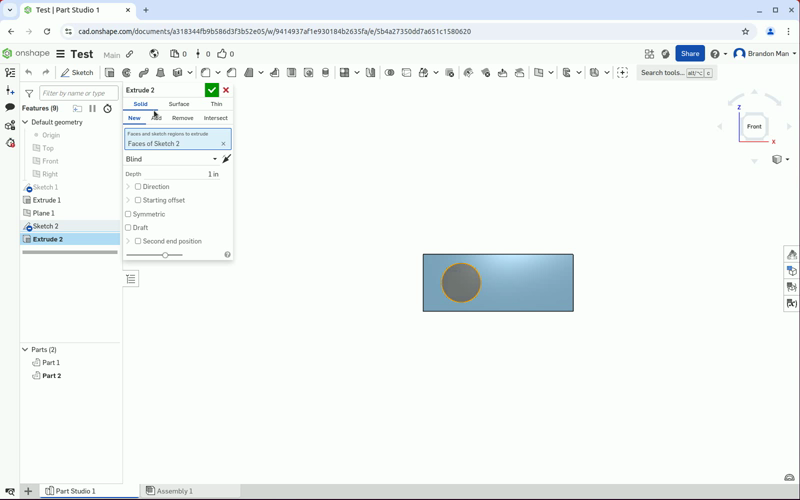
mouse_move(186, 120)
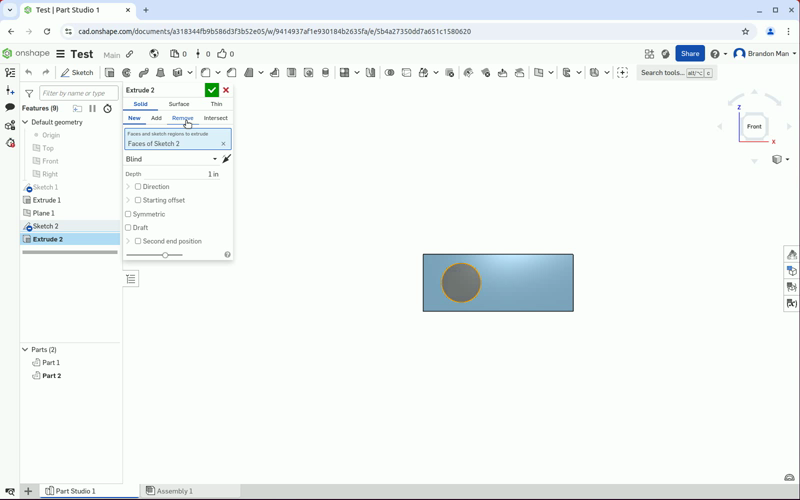
click(186, 120)
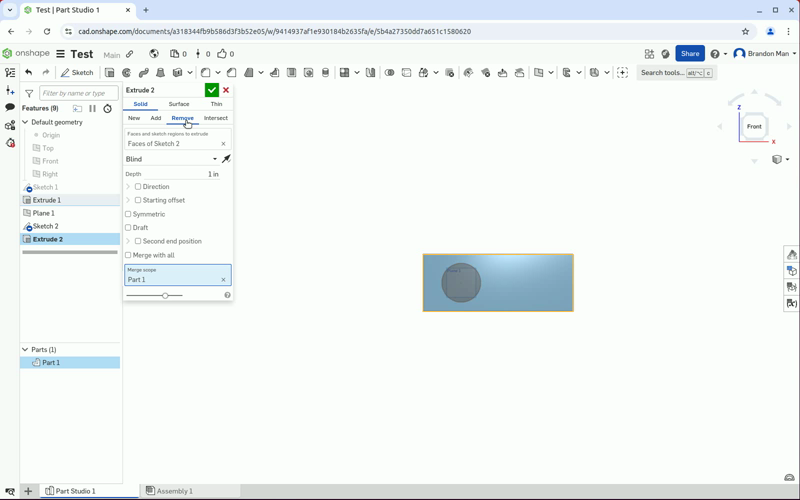
key(tab, 4)
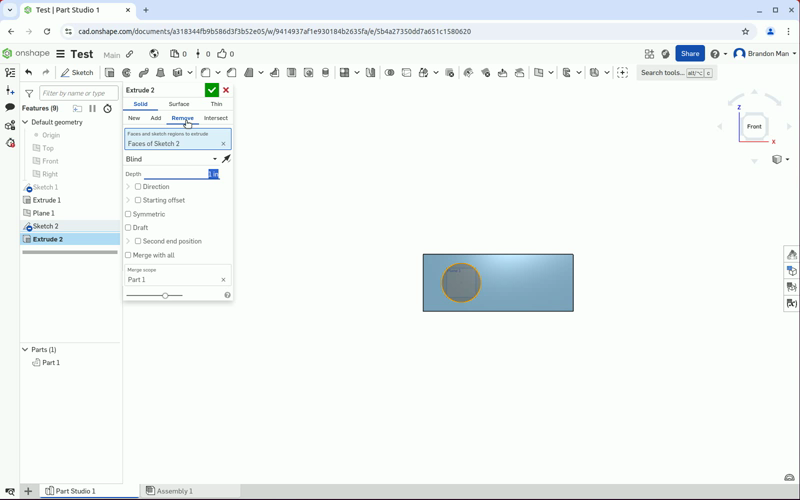
text(11.554)
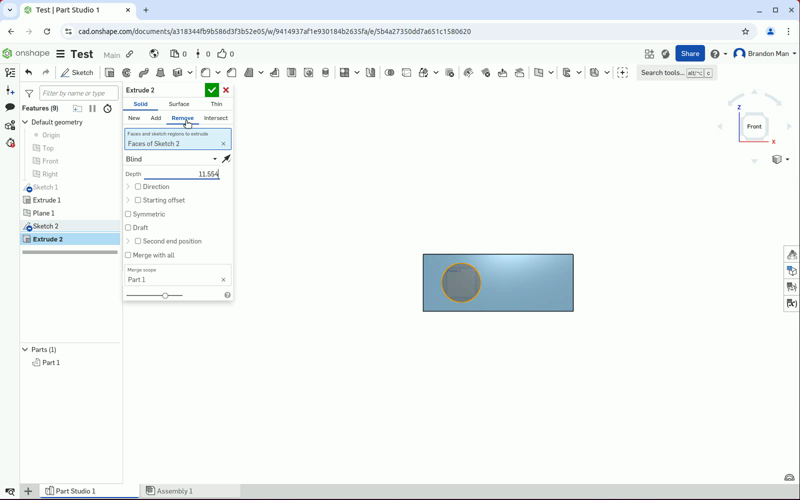
key(tab, 6)
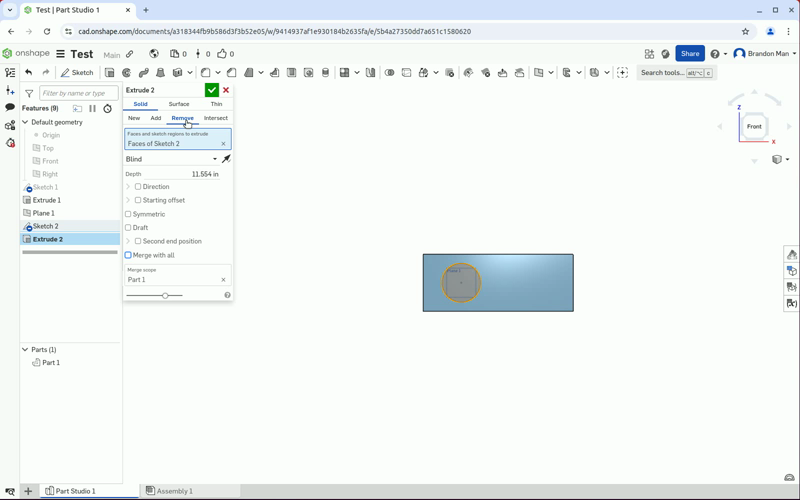
key(space)
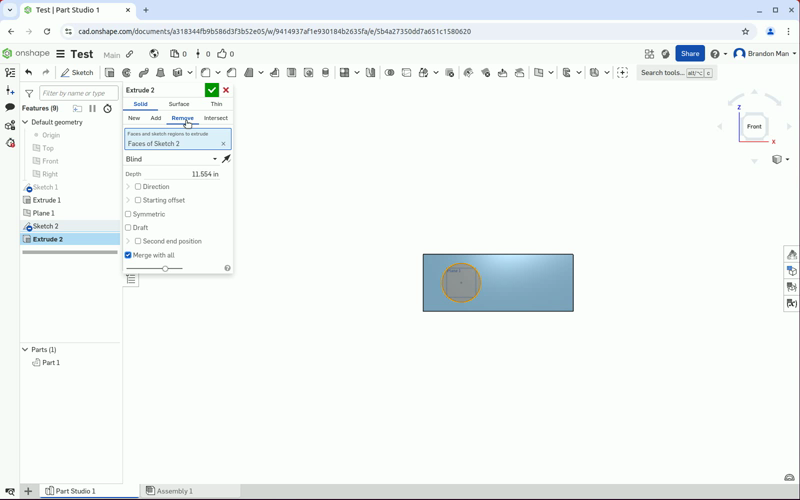
key(enter)
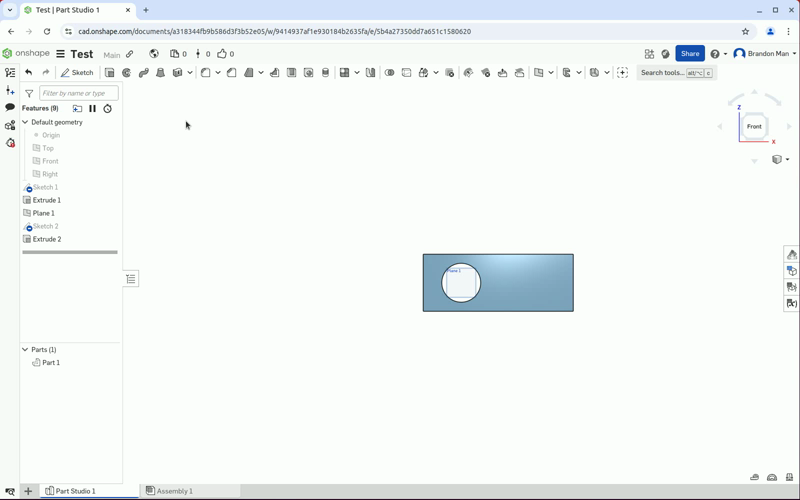
key(shift+h)
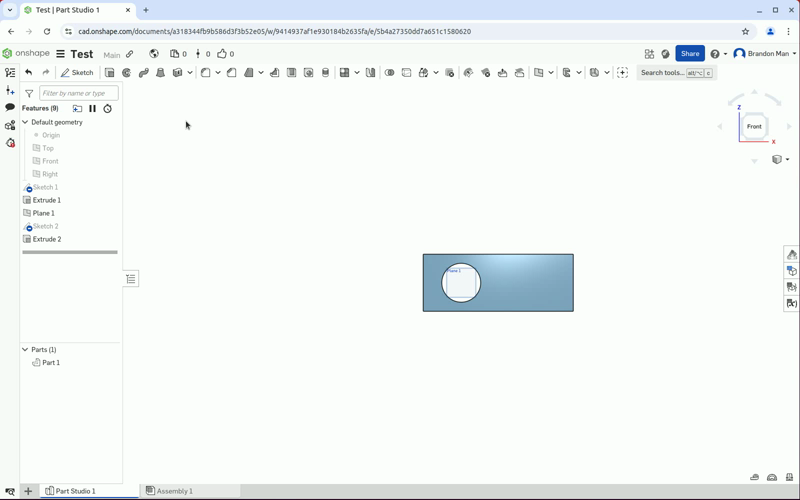
key(shift+h)
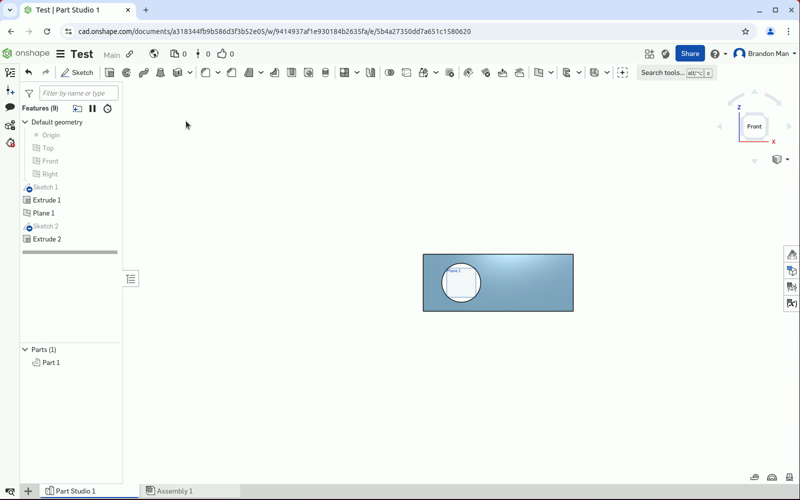
key(shift+7)
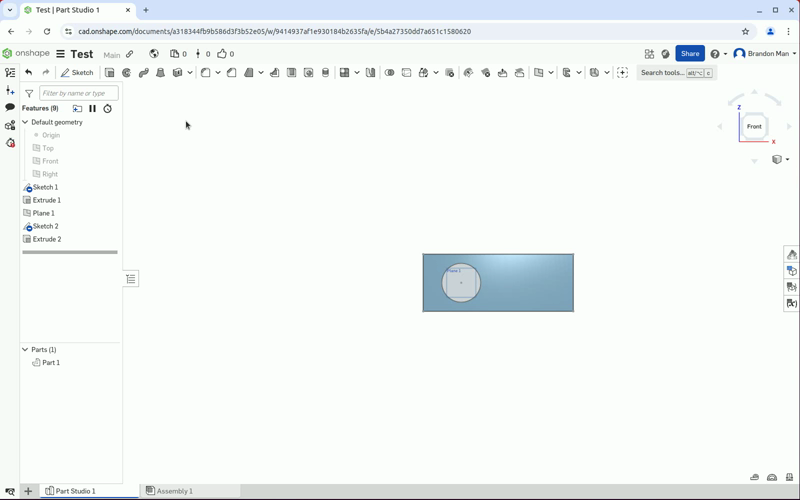
key(left, 2)
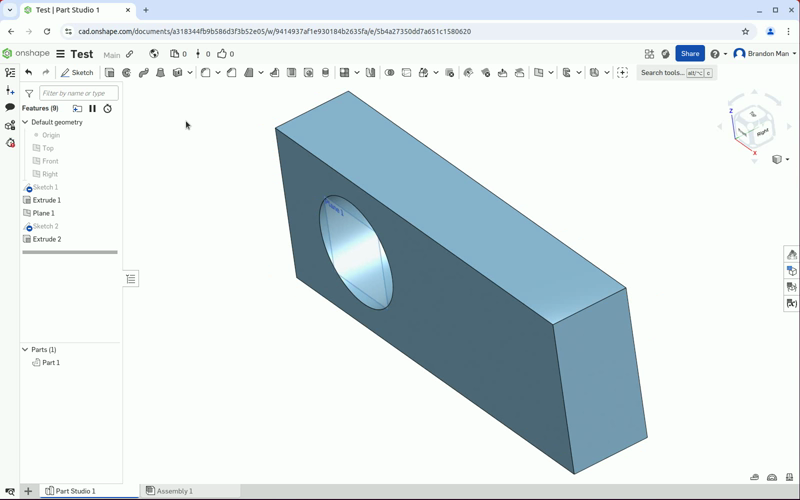
key(down, 2)
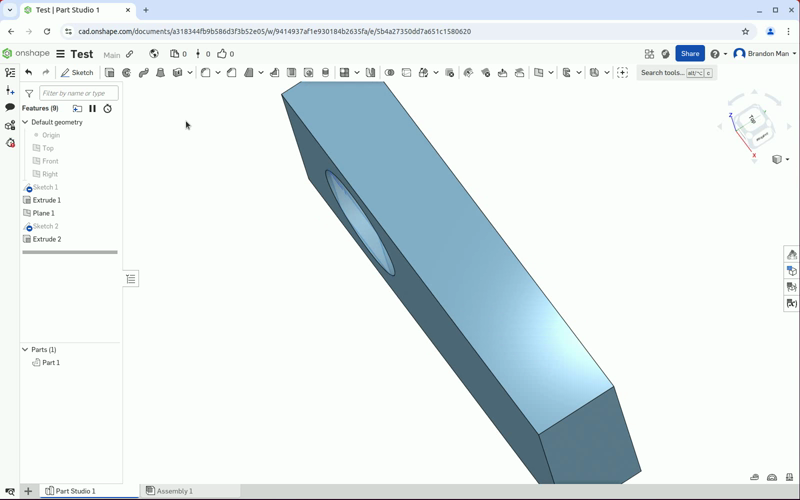
key(up, 2)
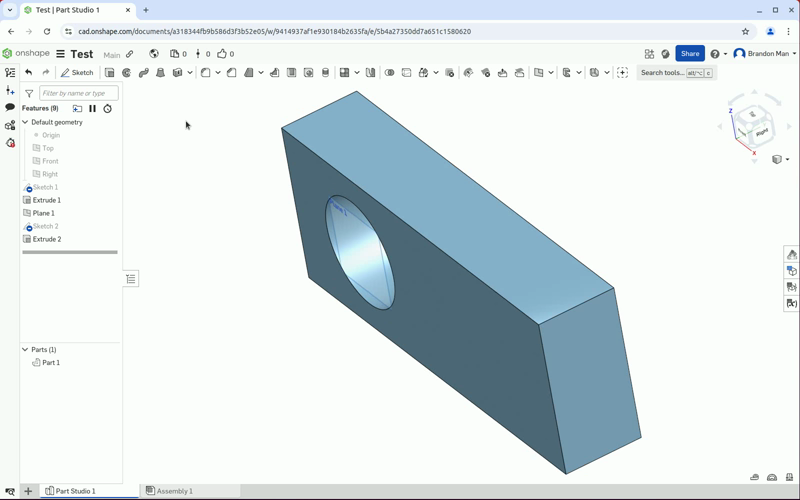
key(right, 2)
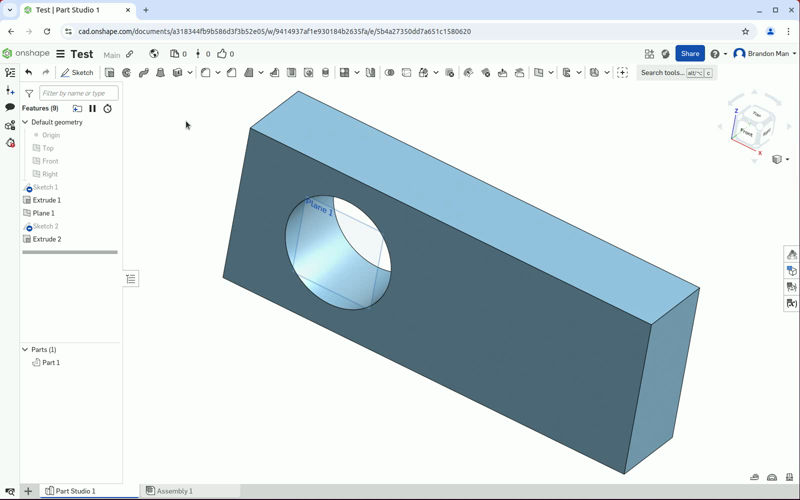
mouse_move(73, 189)
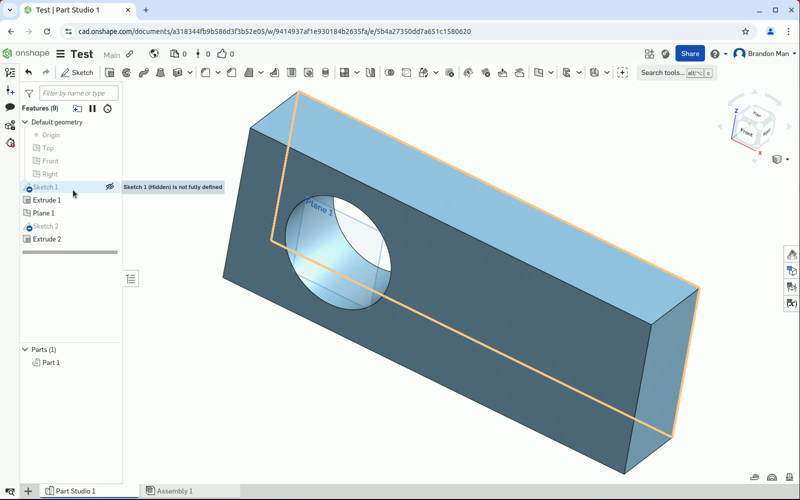
click(73, 189)